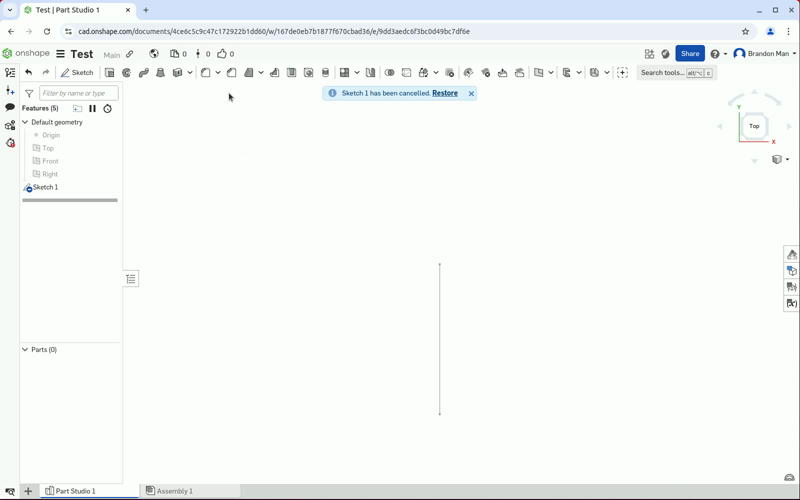
key(shift+h)
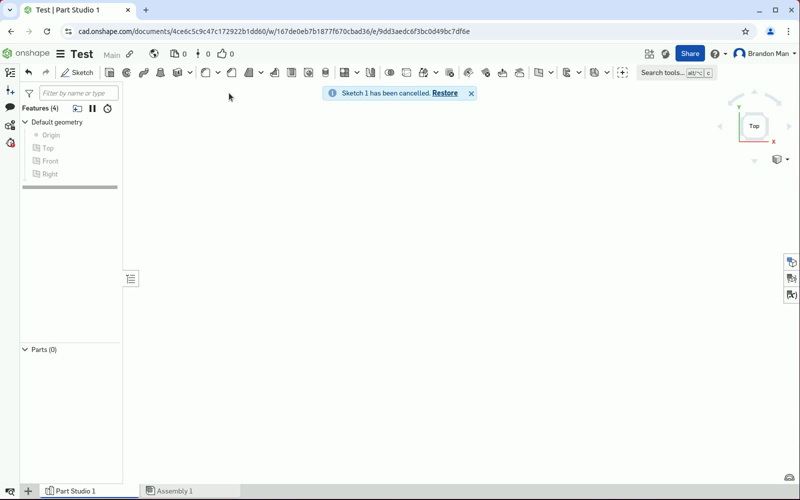
mouse_move(73, 352)
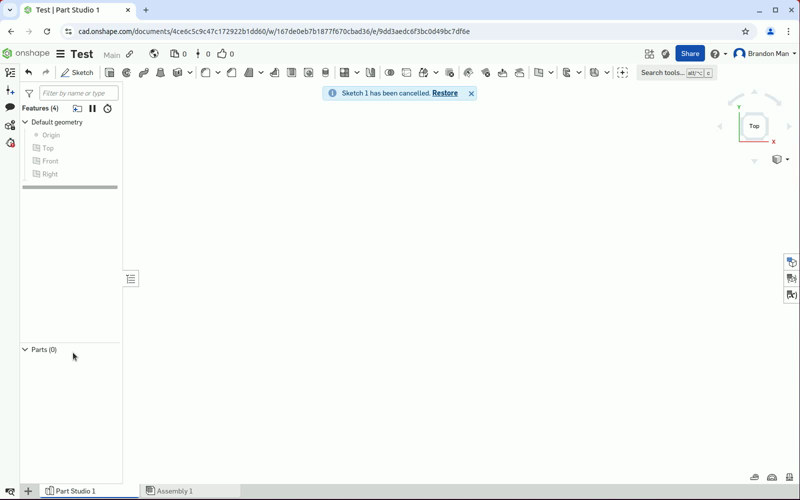
key(y)
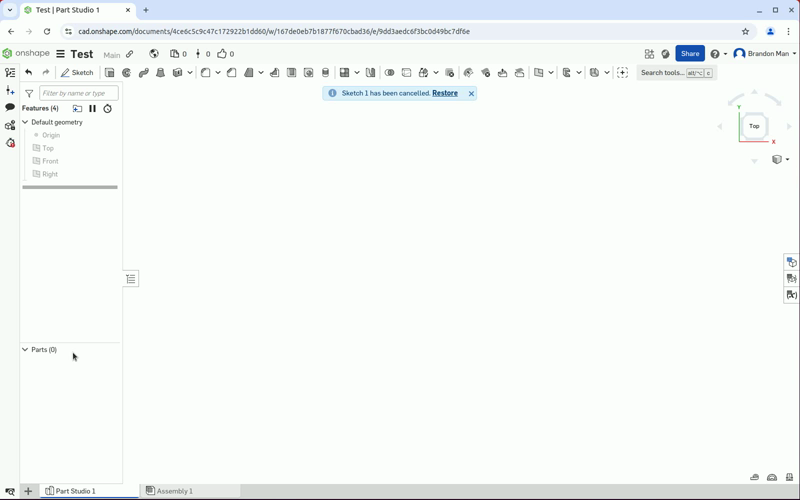
key(shift+p)
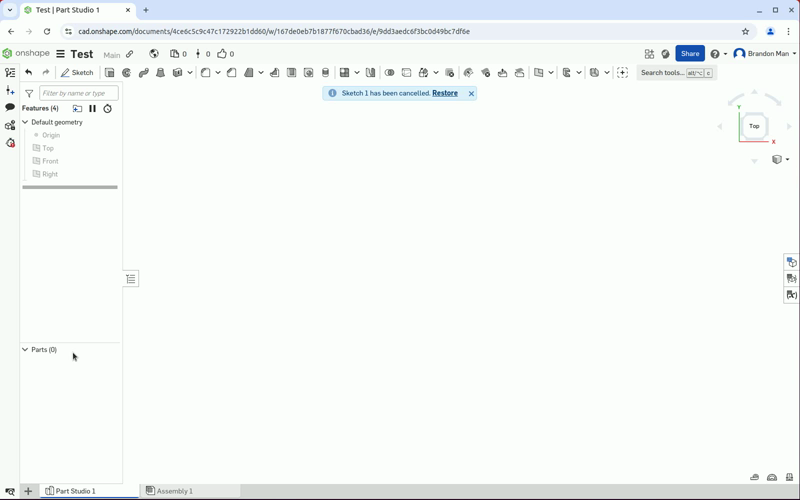
key(space)
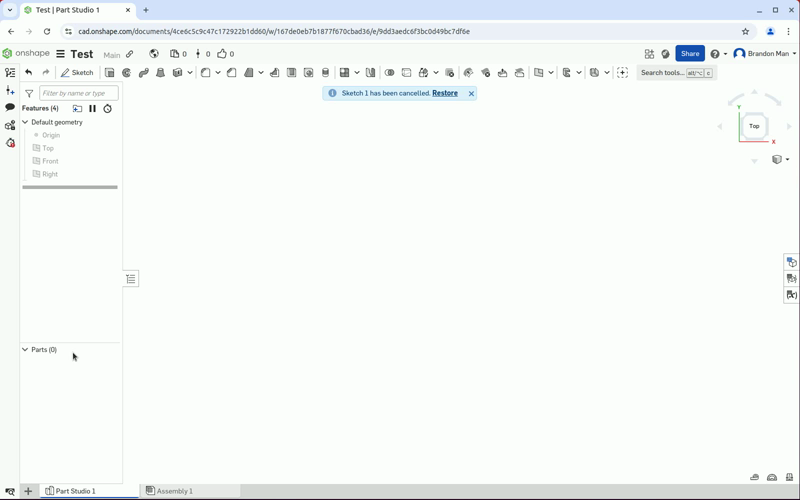
key_down(shift)
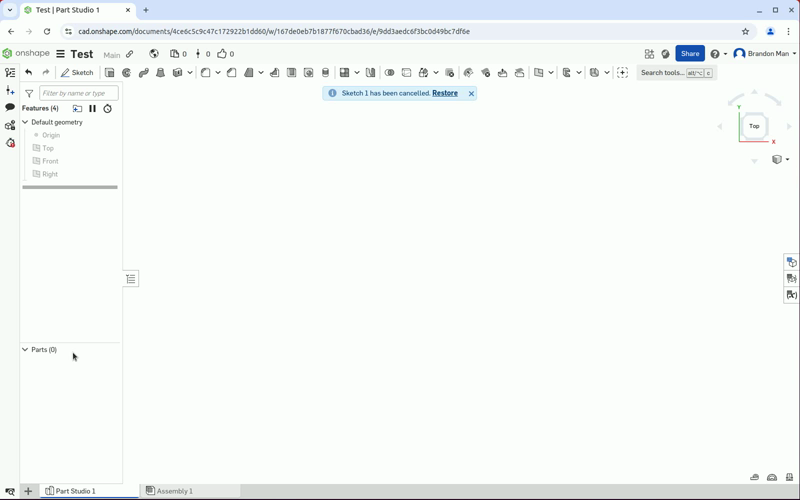
key(up)
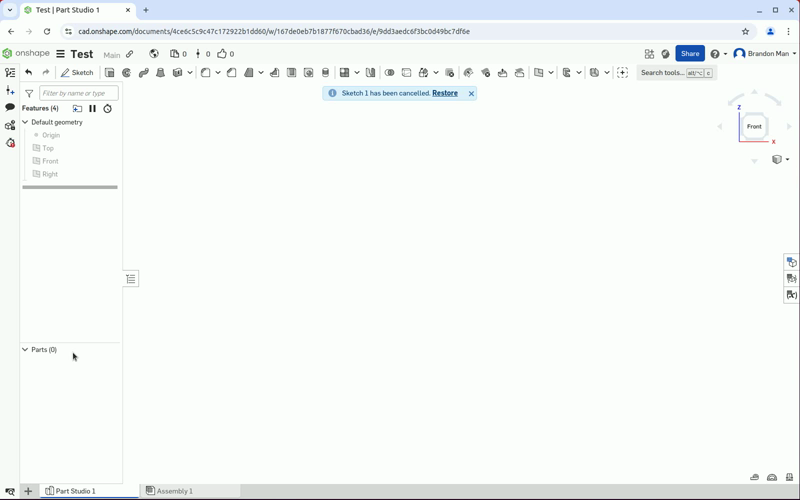
key_up(shift)
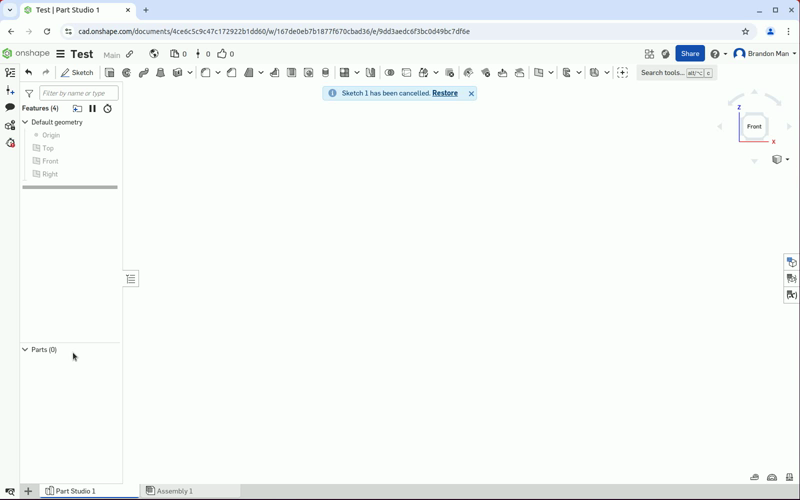
mouse_move(73, 352)
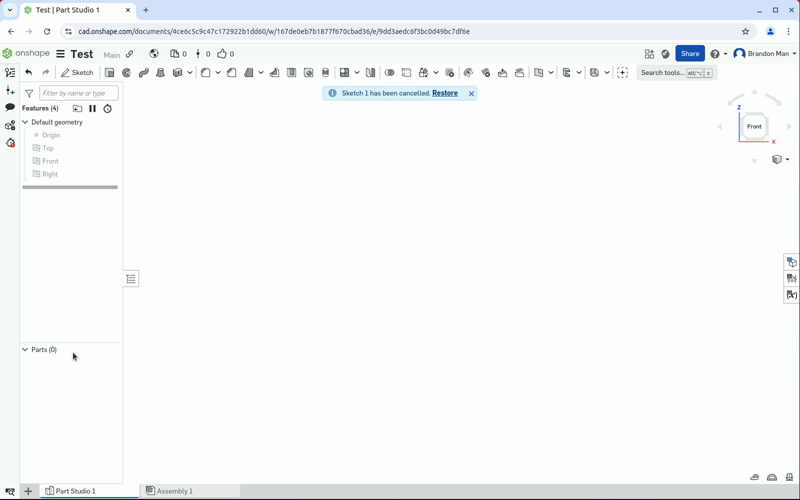
key(shift+y)
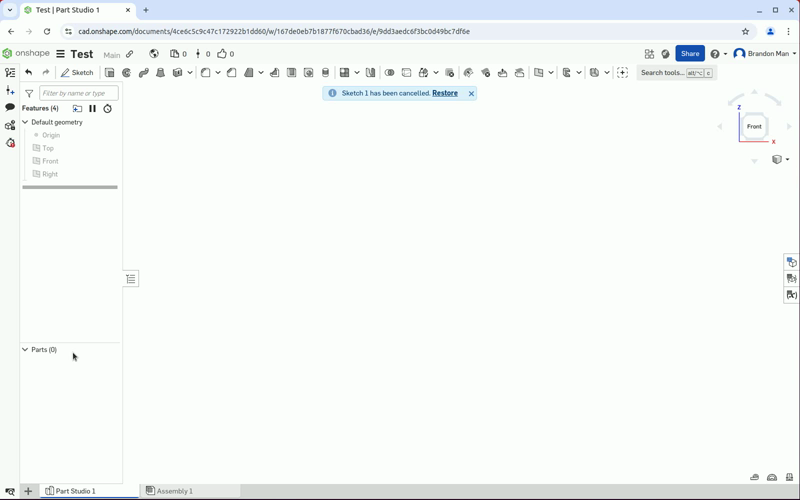
key(shift+s)
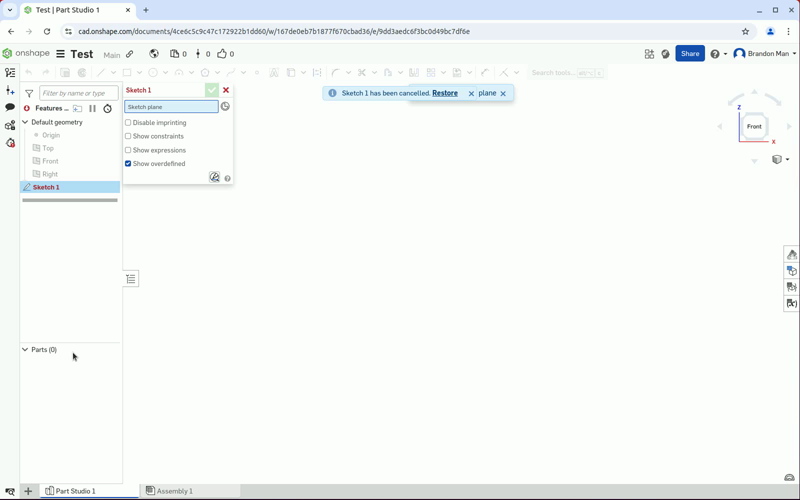
mouse_move(73, 163)
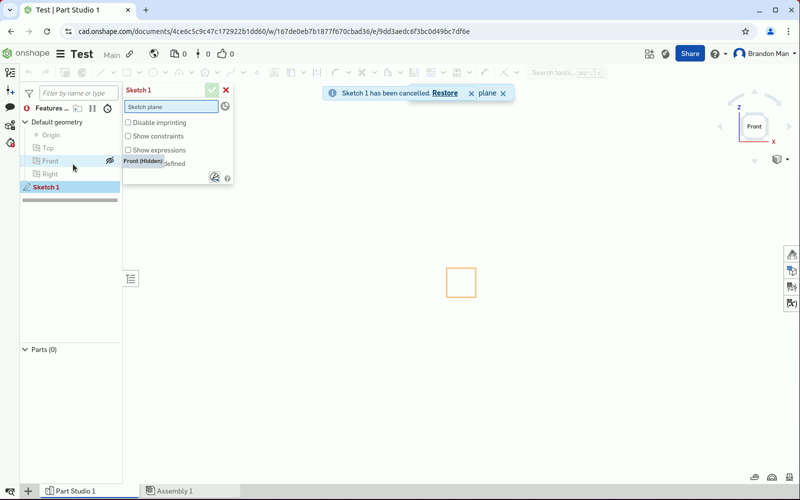
click(73, 163)
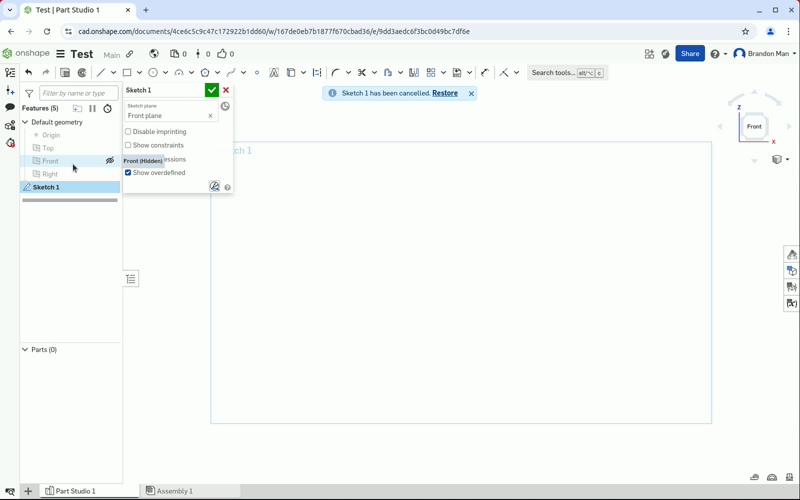
mouse_move(73, 352)
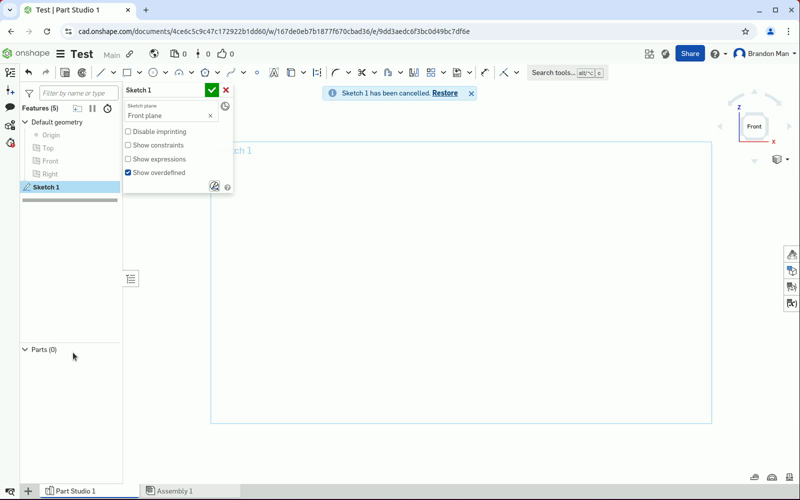
key(y)
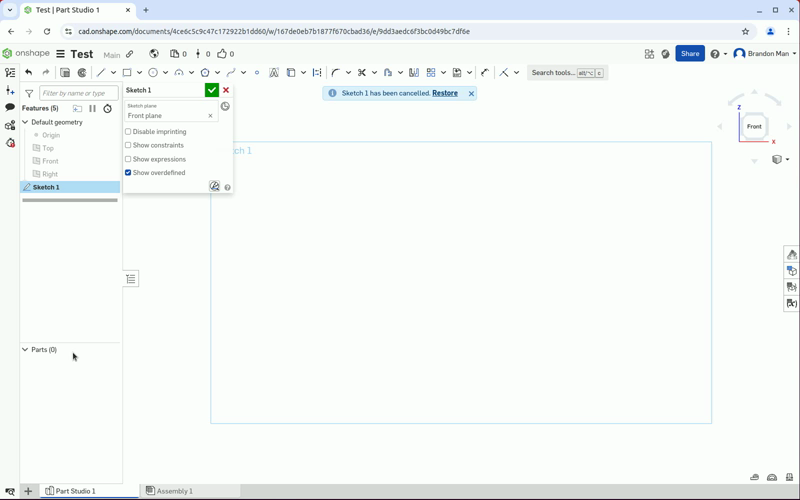
key(l)
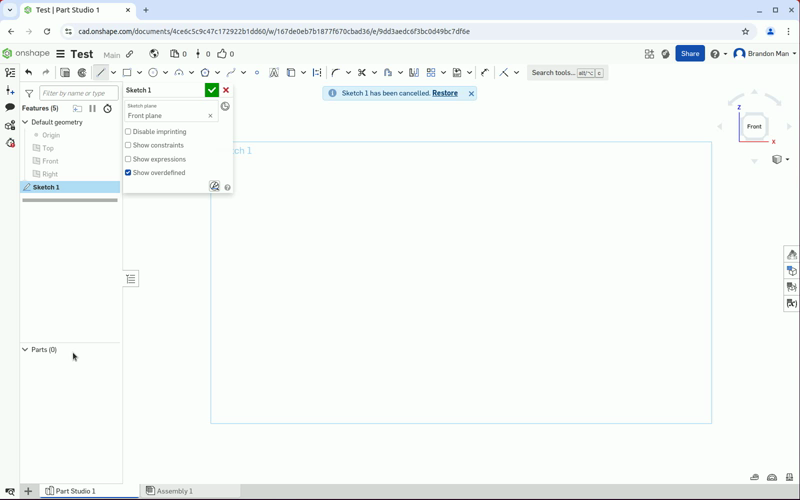
key_down(shift)
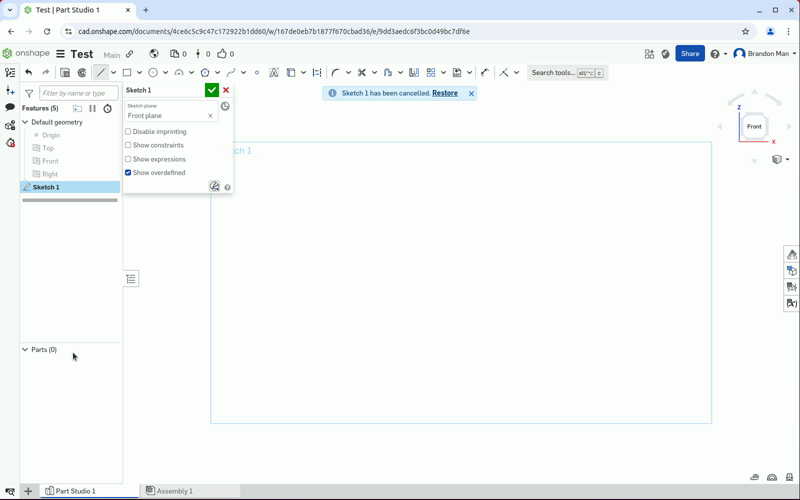
mouse_move(393, 320)
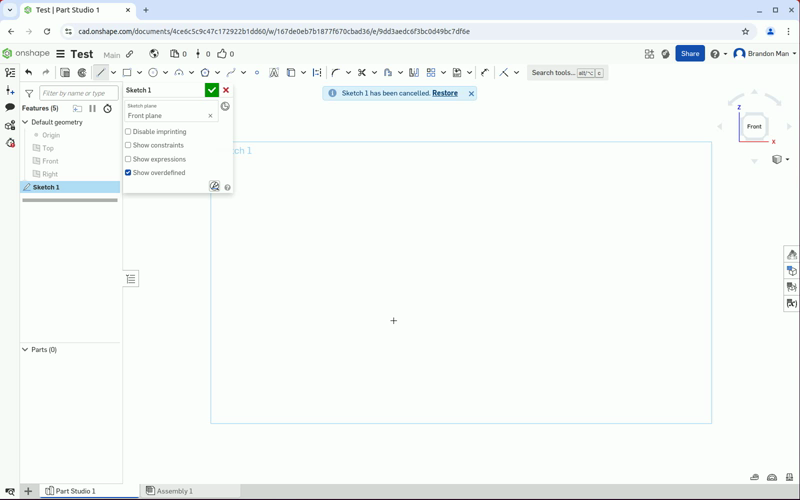
click(393, 320)
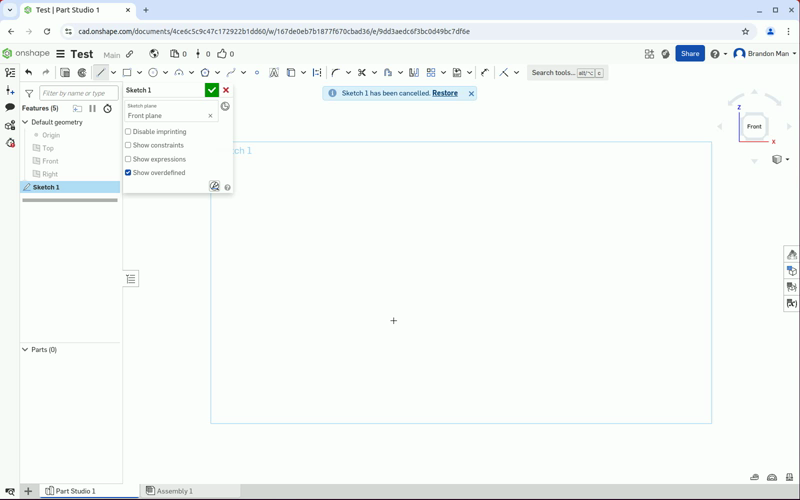
key_up(shift)
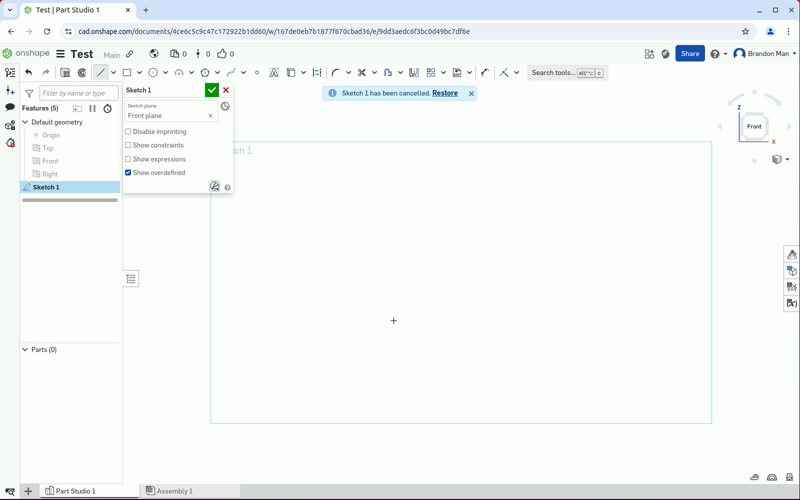
key_down(shift)
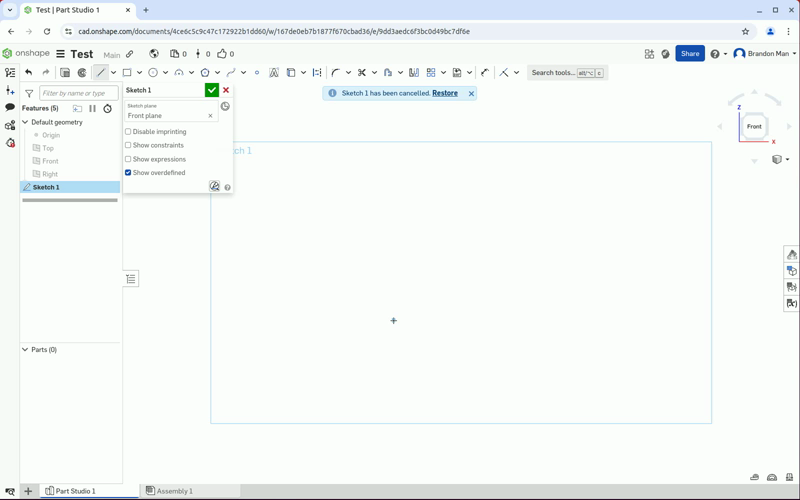
mouse_move(572, 320)
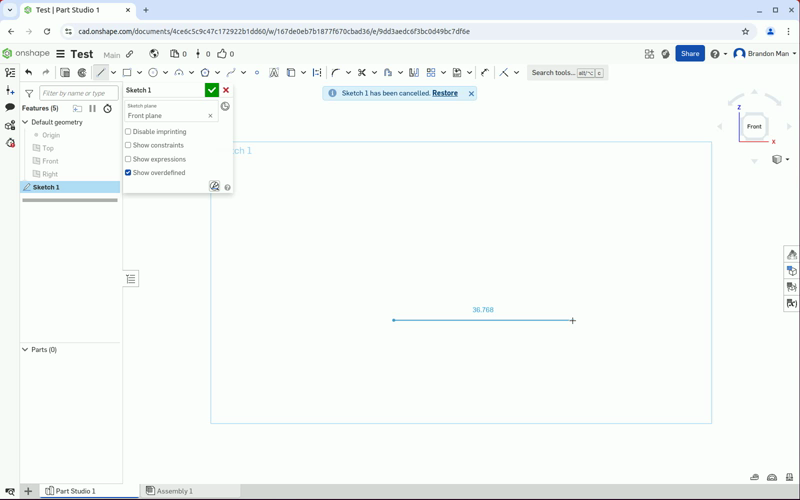
click(572, 320)
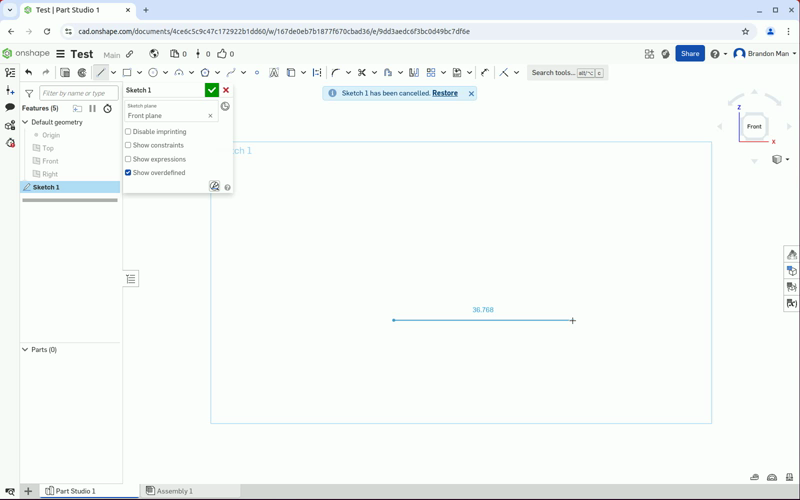
key_up(shift)
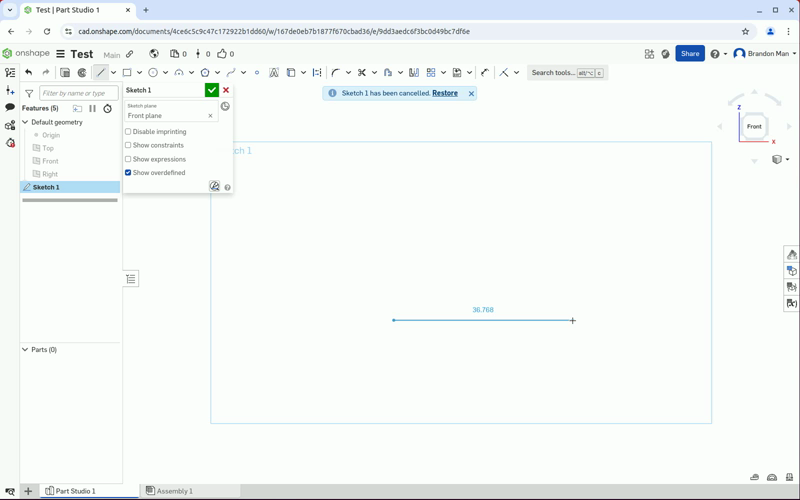
key_down(shift)
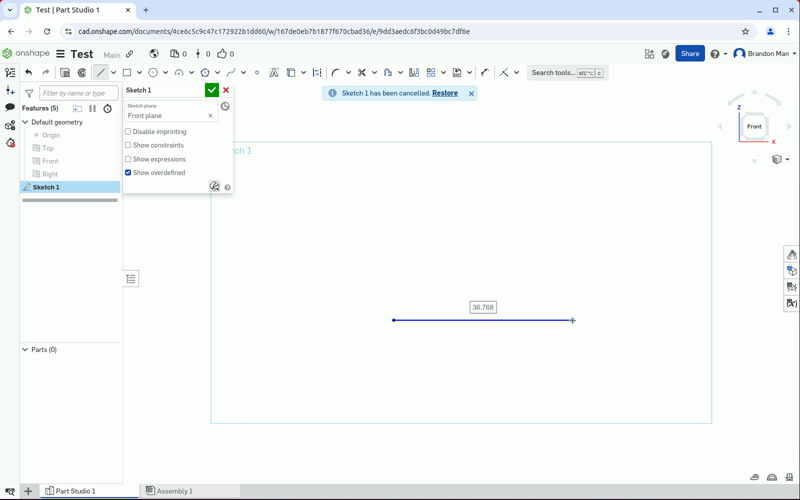
mouse_move(572, 245)
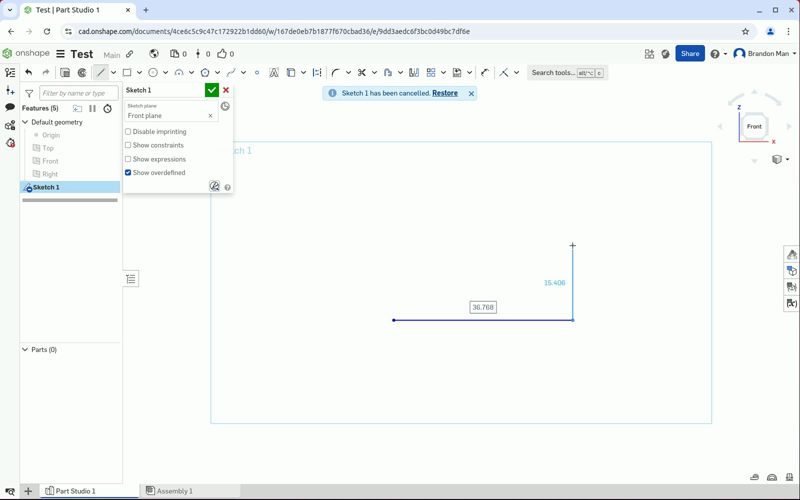
click(572, 245)
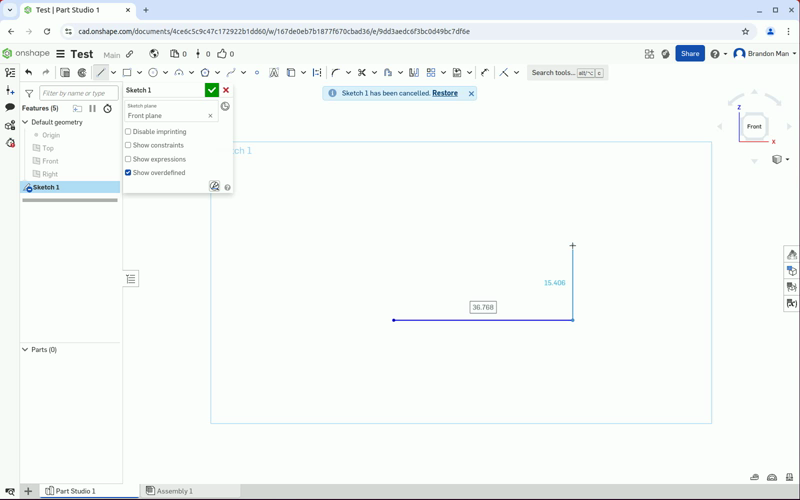
key_up(shift)
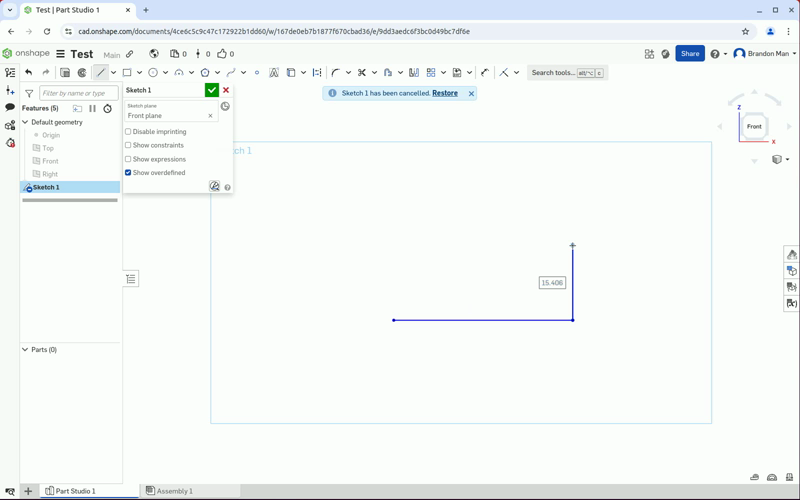
key_down(shift)
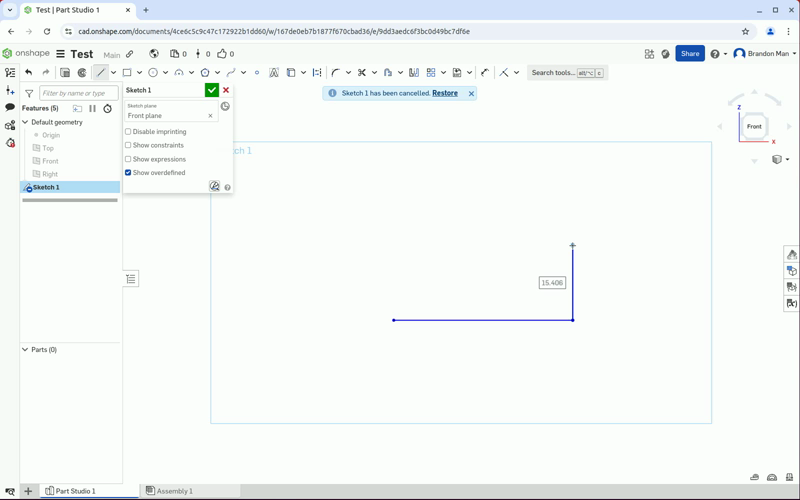
mouse_move(393, 245)
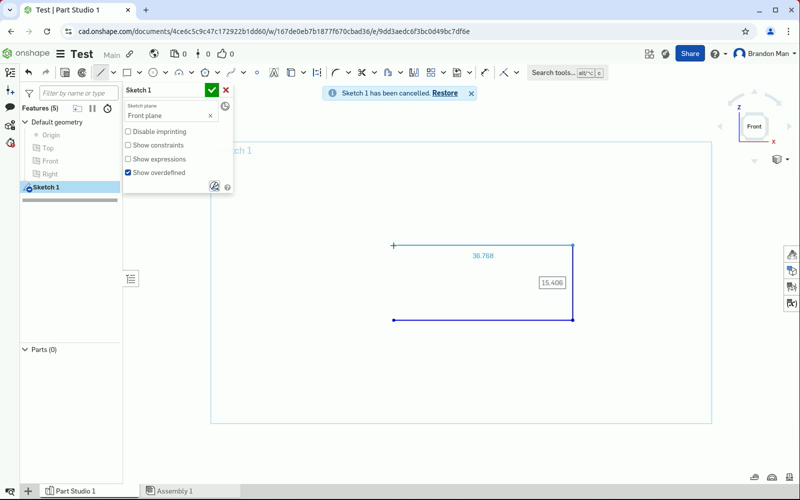
click(393, 245)
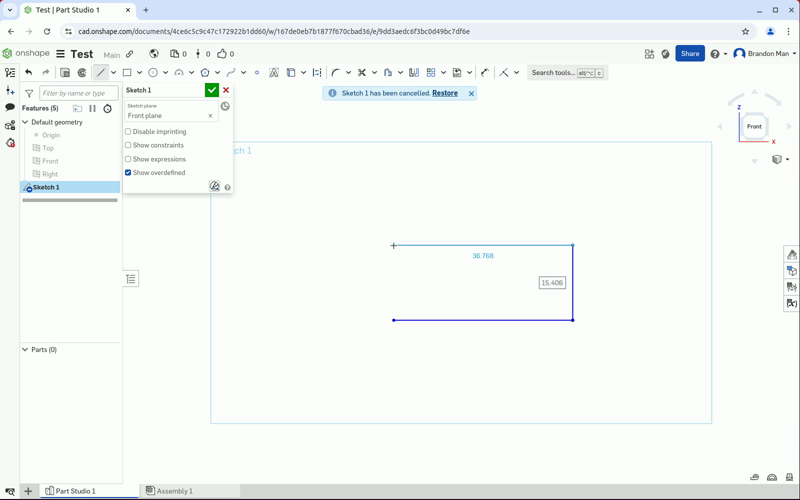
key_up(shift)
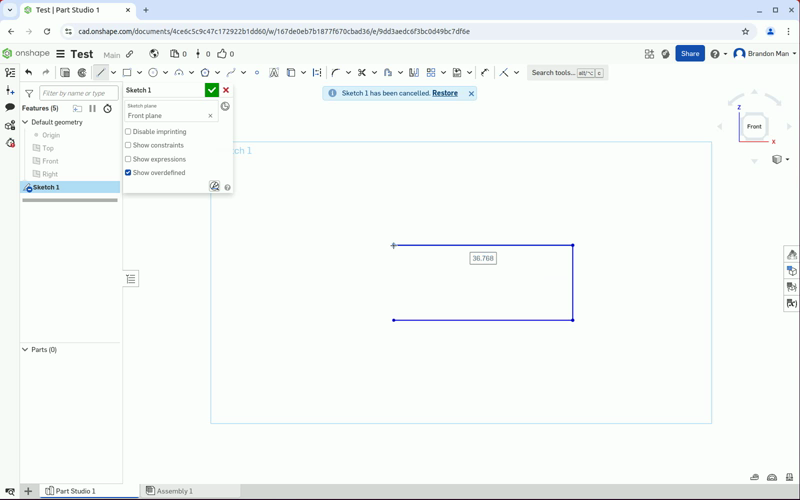
key_down(shift)
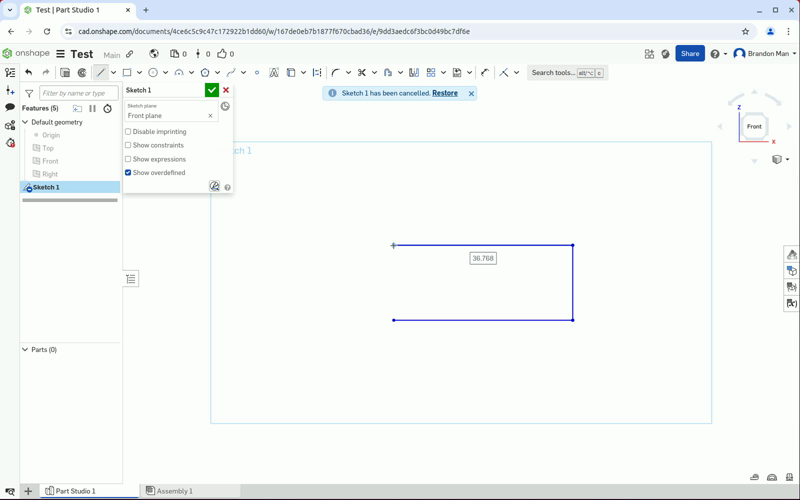
mouse_move(393, 320)
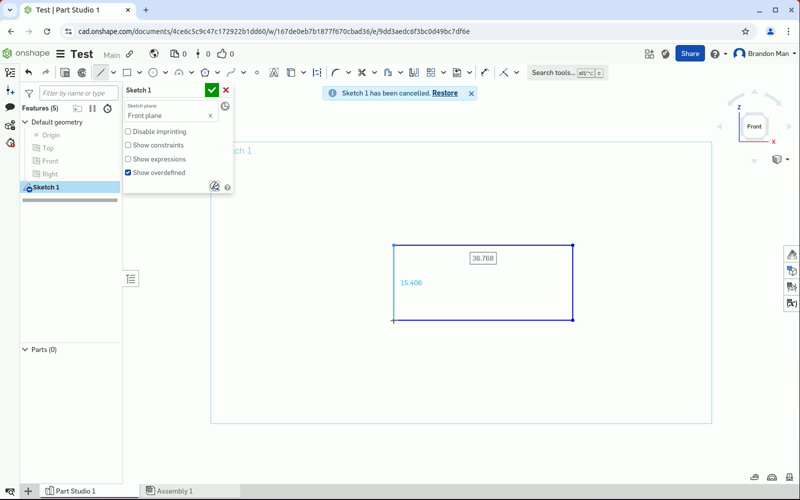
key_up(shift)
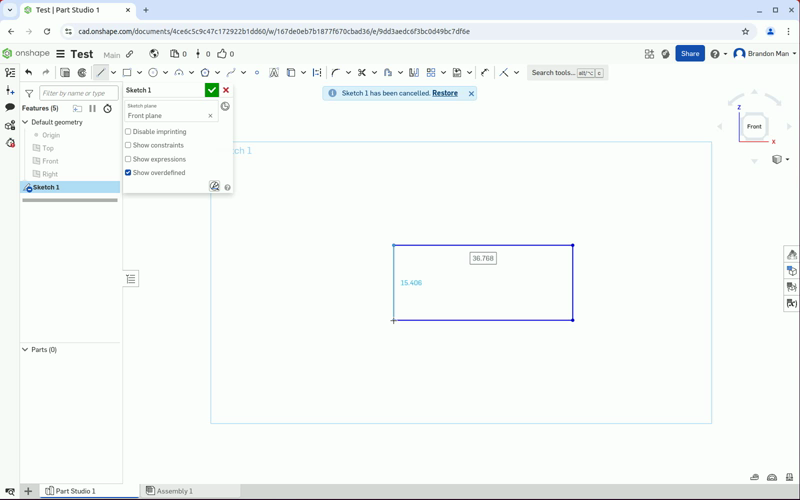
click(393, 320)
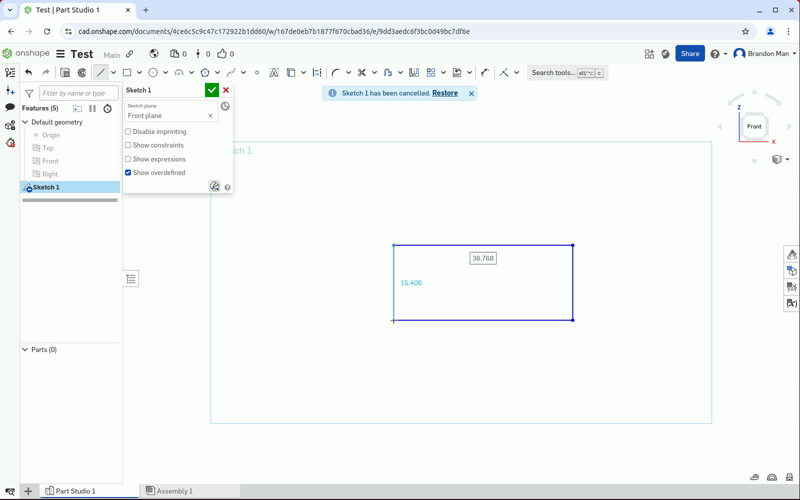
key(esc)
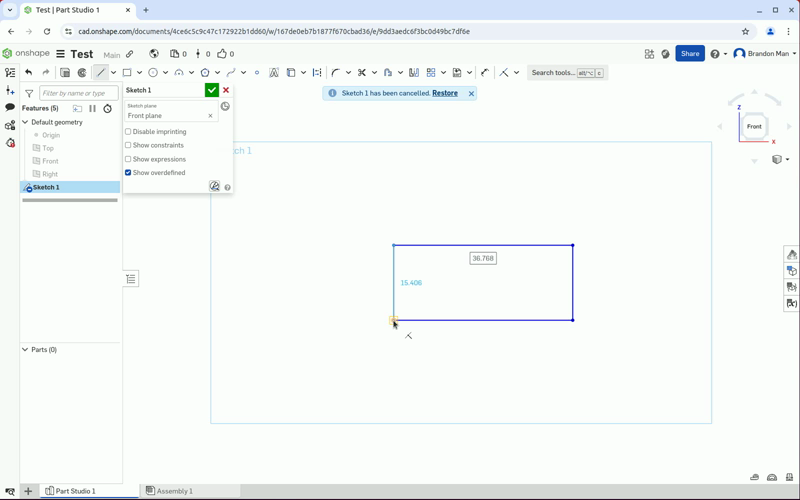
mouse_move(519, 294)
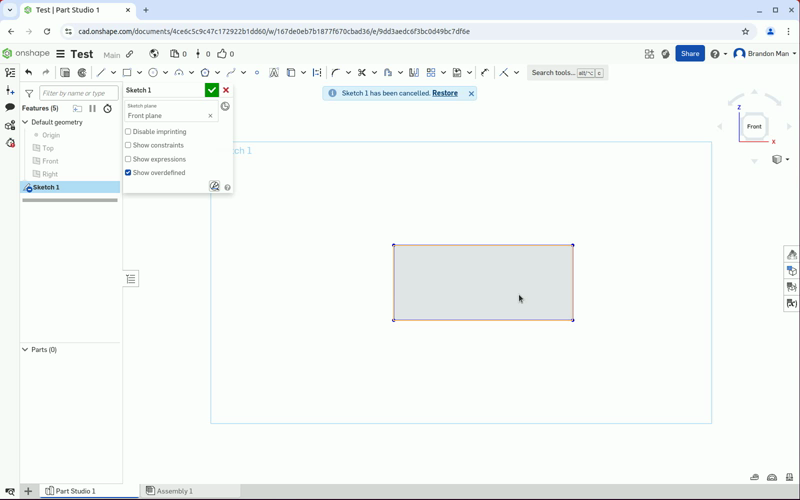
click(519, 294)
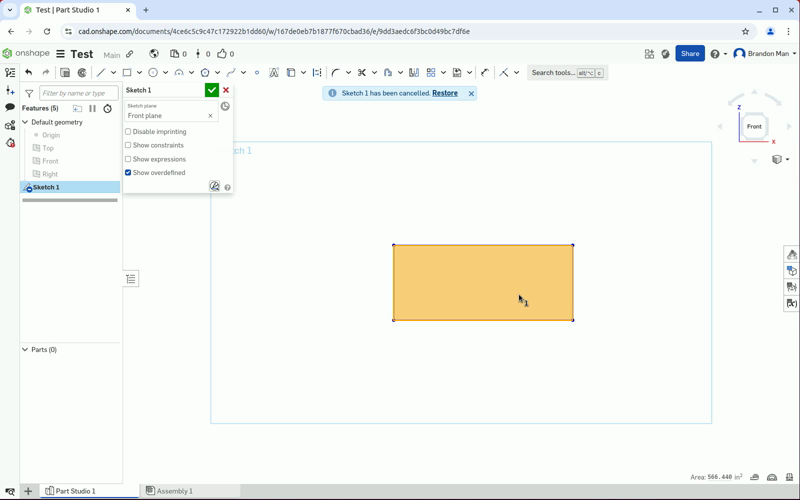
mouse_move(73, 352)
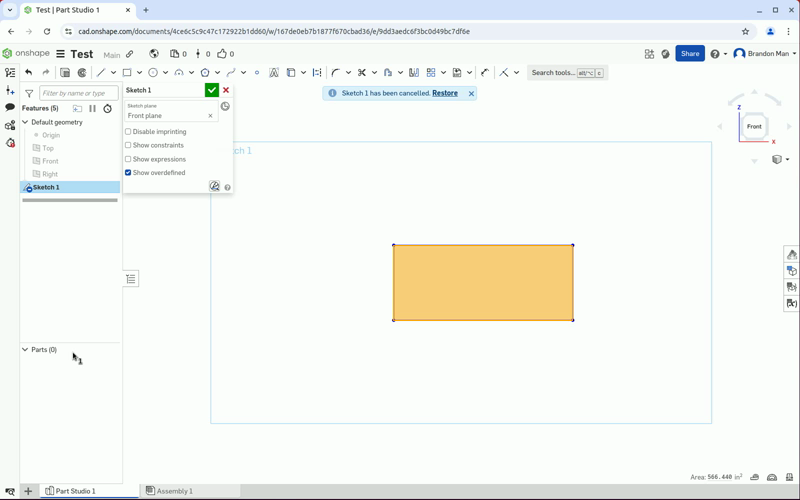
key(shift+y)
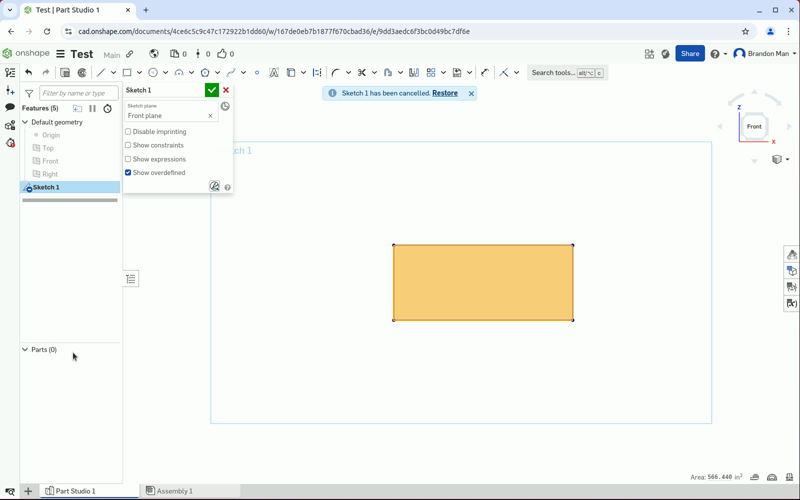
key(shift+e)
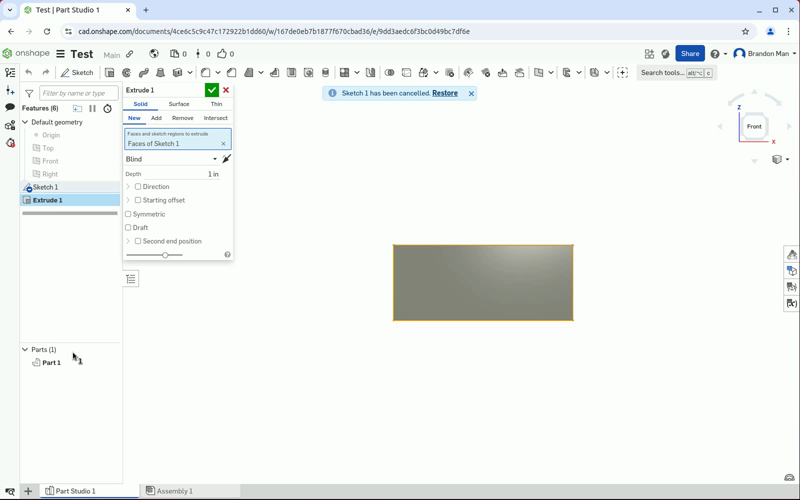
mouse_move(143, 106)
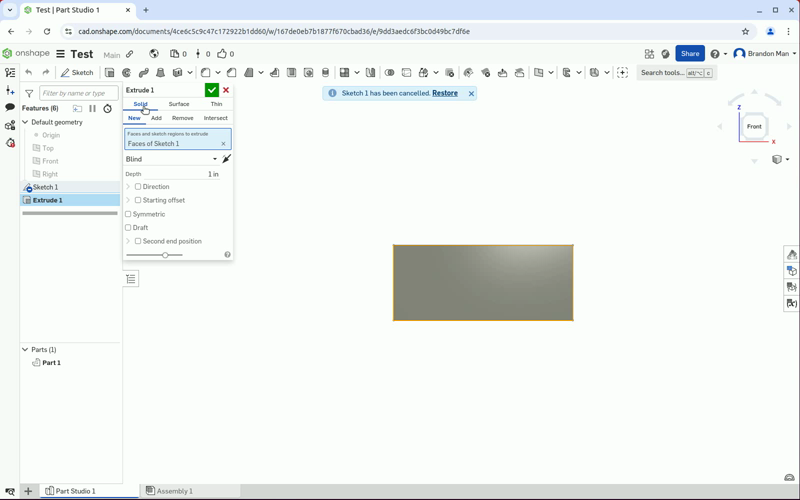
click(143, 106)
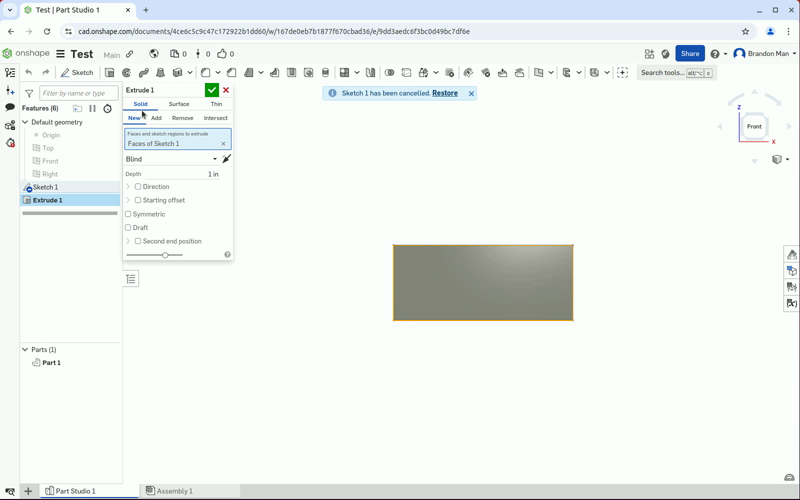
mouse_move(137, 120)
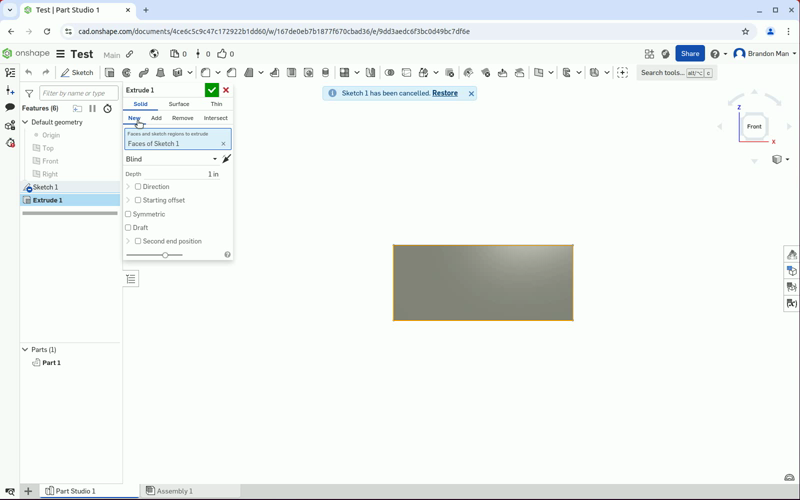
click(137, 120)
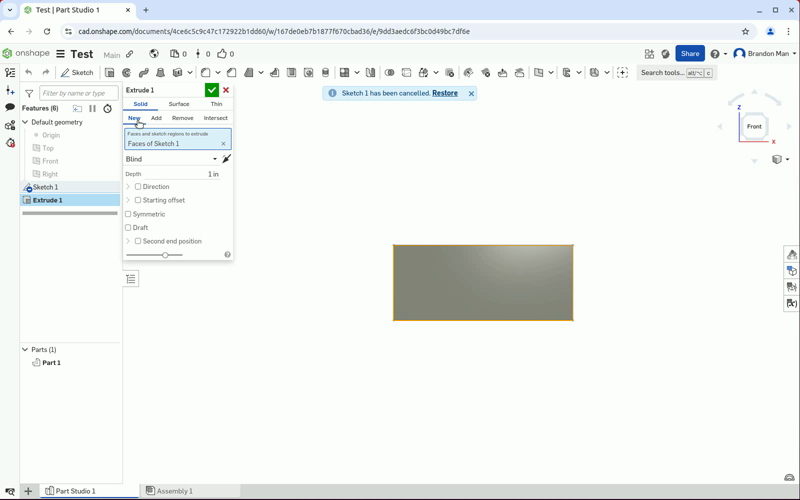
key(tab, 4)
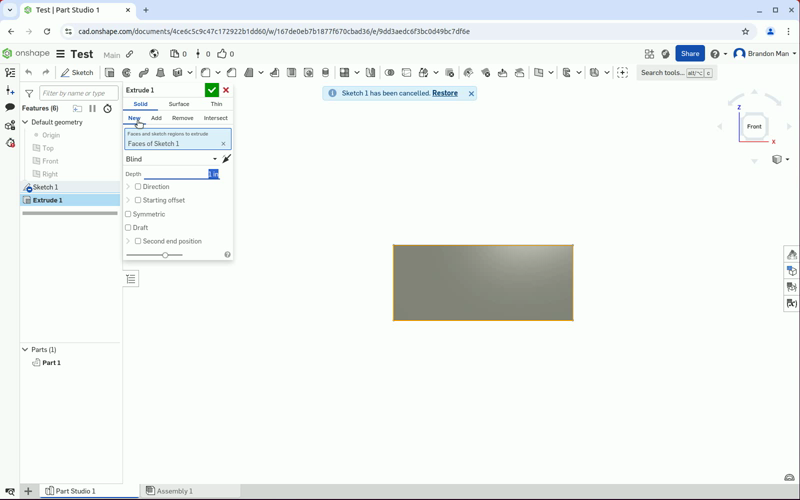
text(0.241)
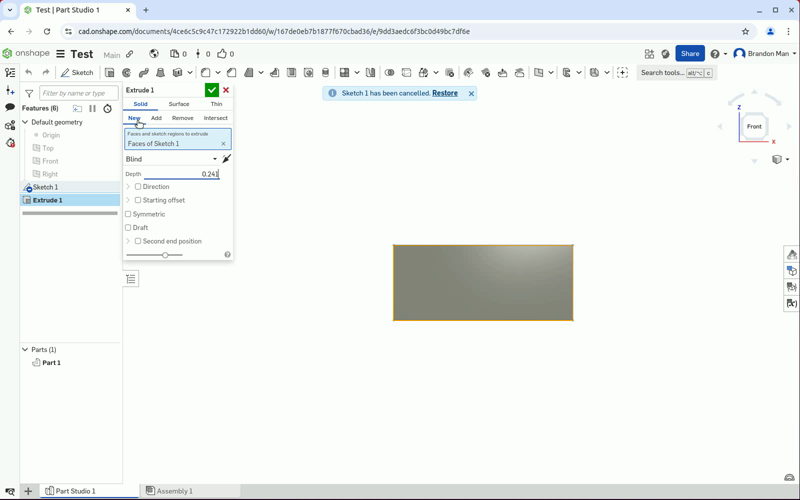
key(enter)
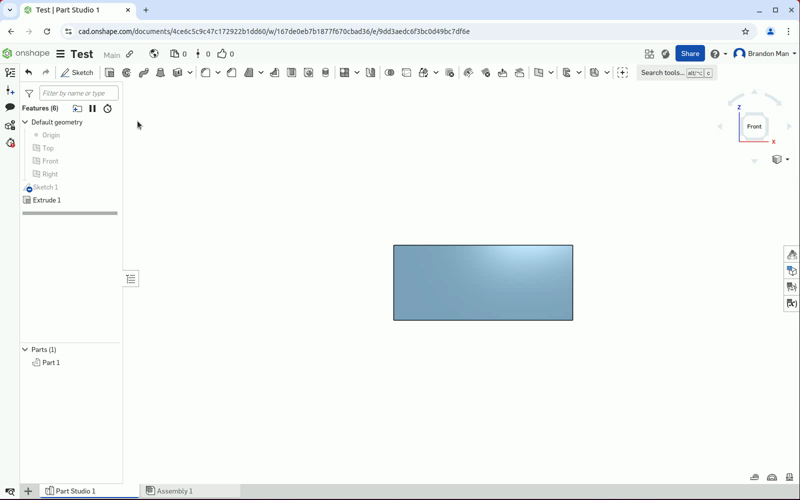
key(shift+h)
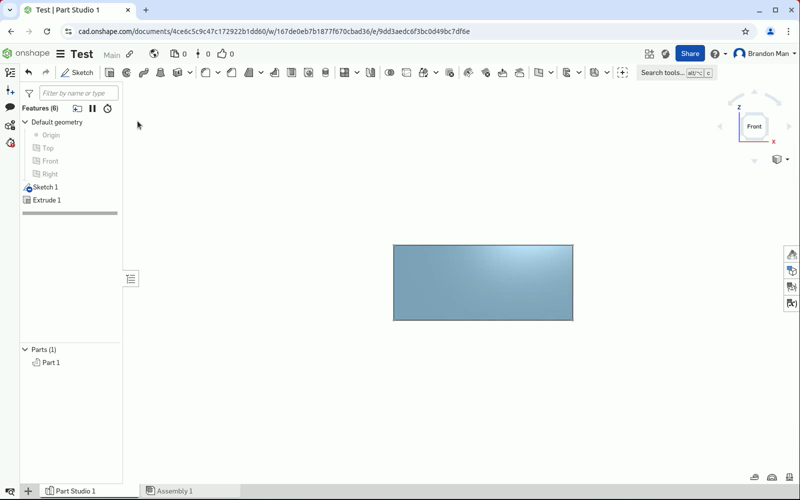
key(shift+h)
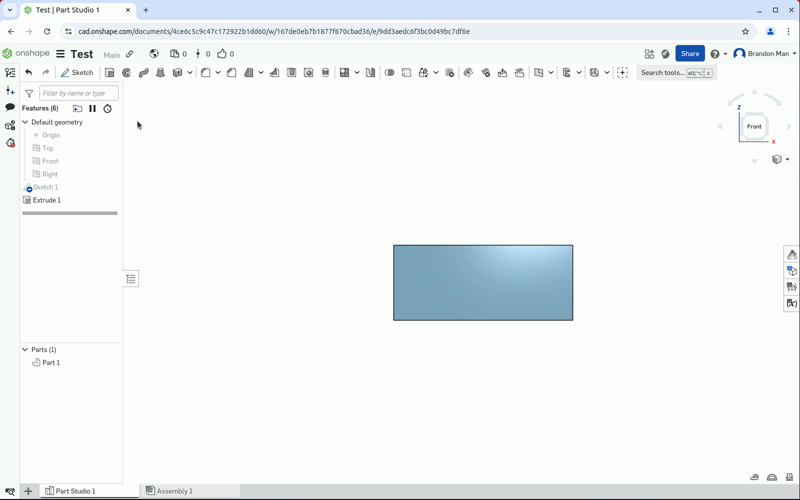
mouse_move(73, 189)
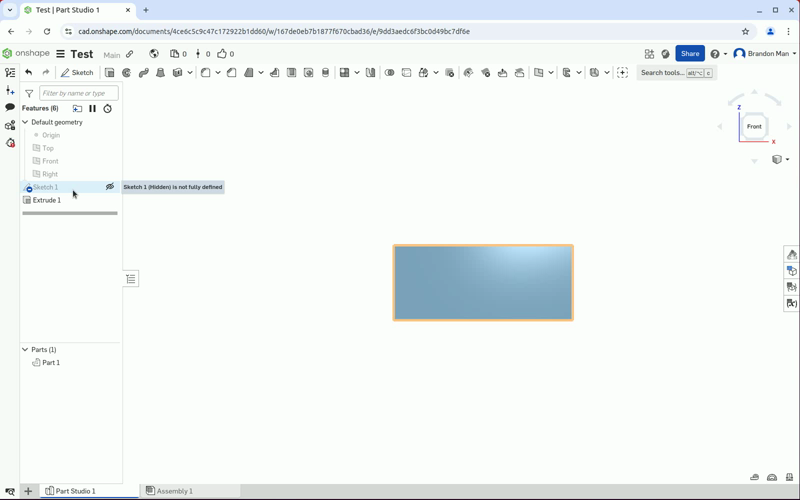
click(73, 189)
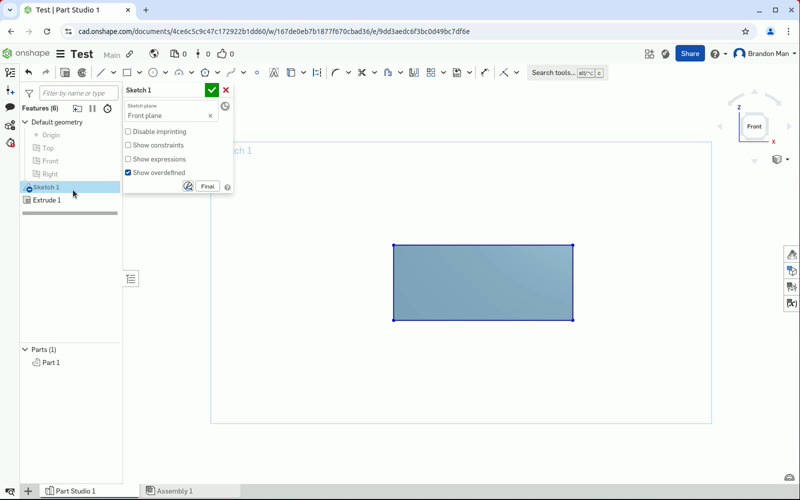
mouse_move(229, 92)
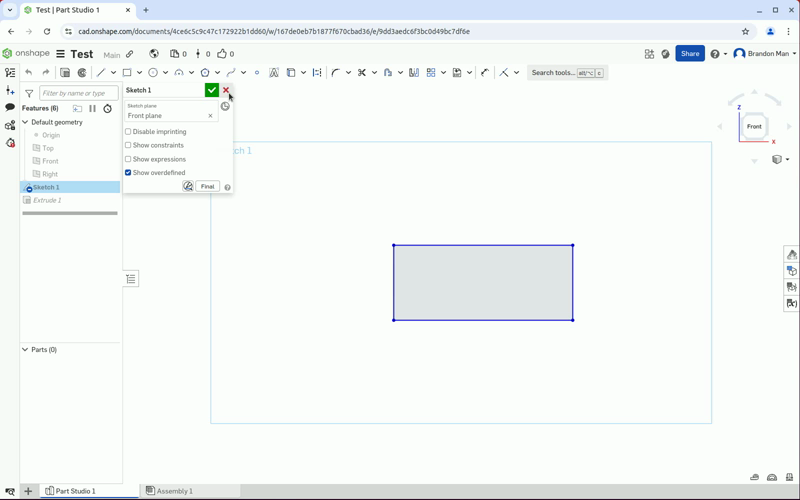
click(229, 92)
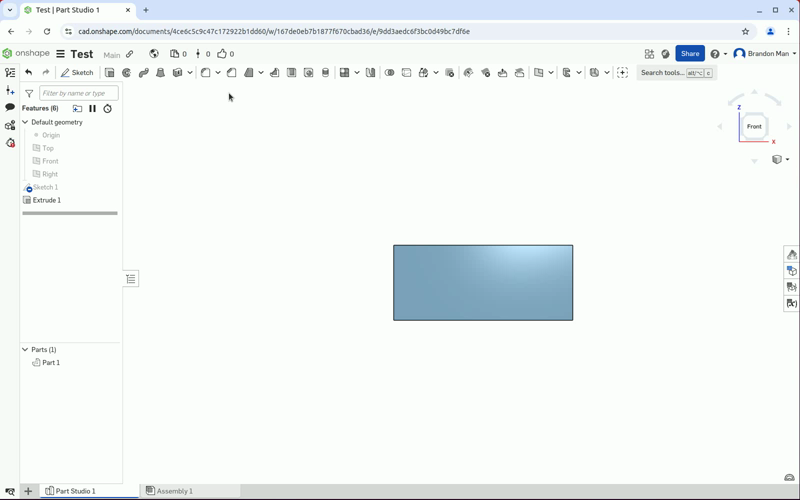
mouse_move(541, 75)
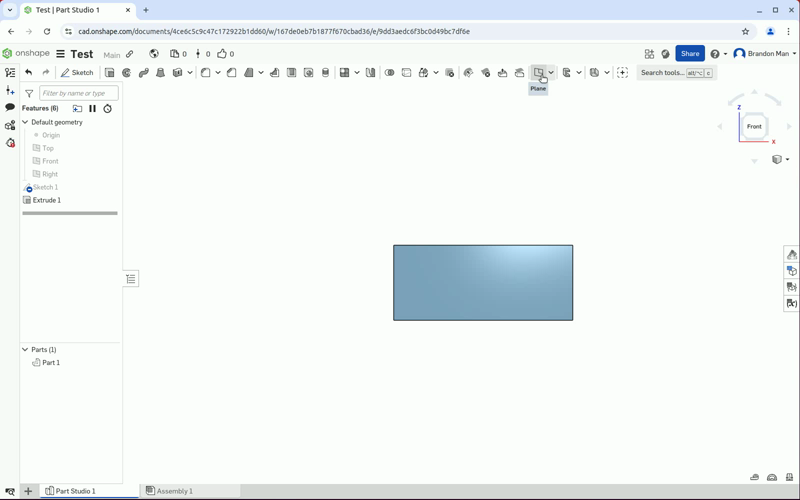
click(541, 75)
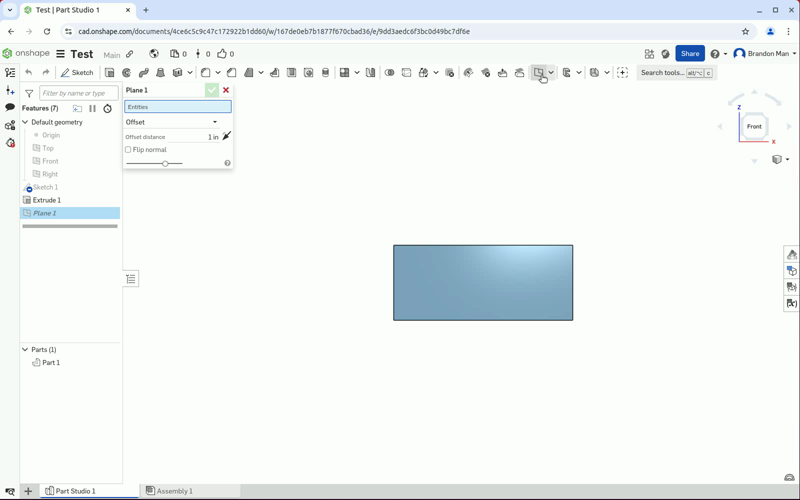
mouse_move(73, 163)
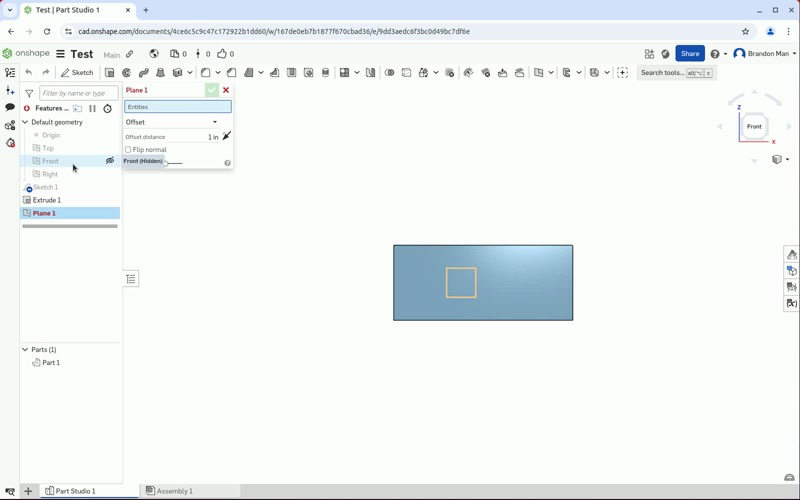
click(73, 163)
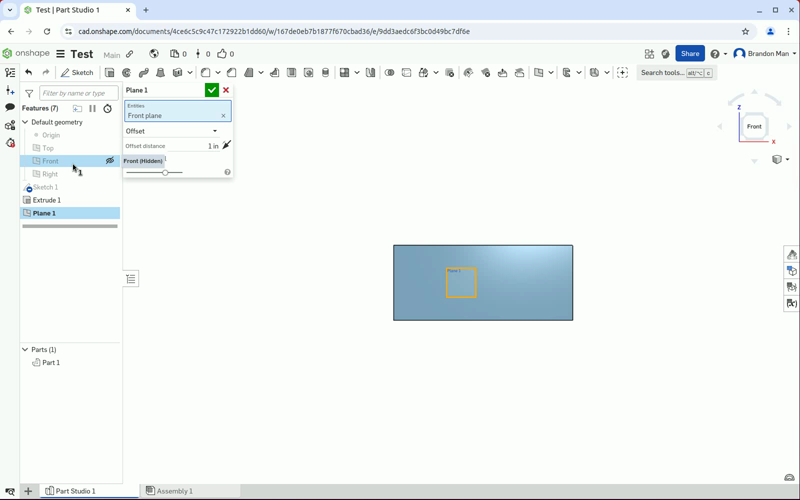
key(tab, 2)
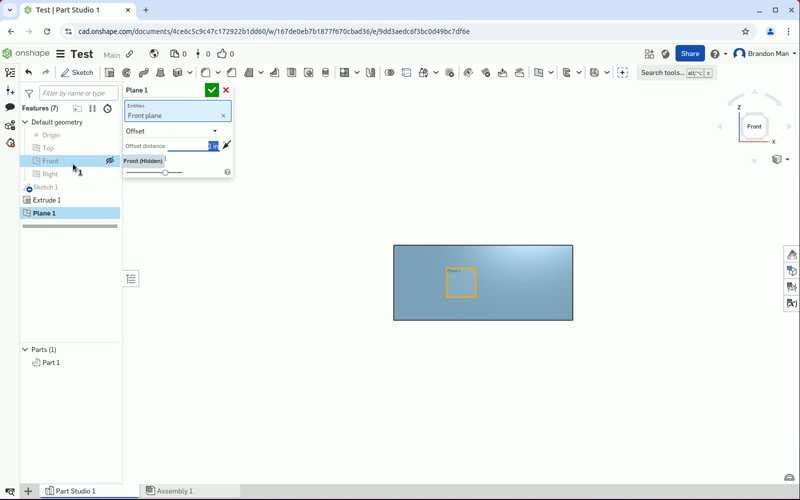
text(0.246)
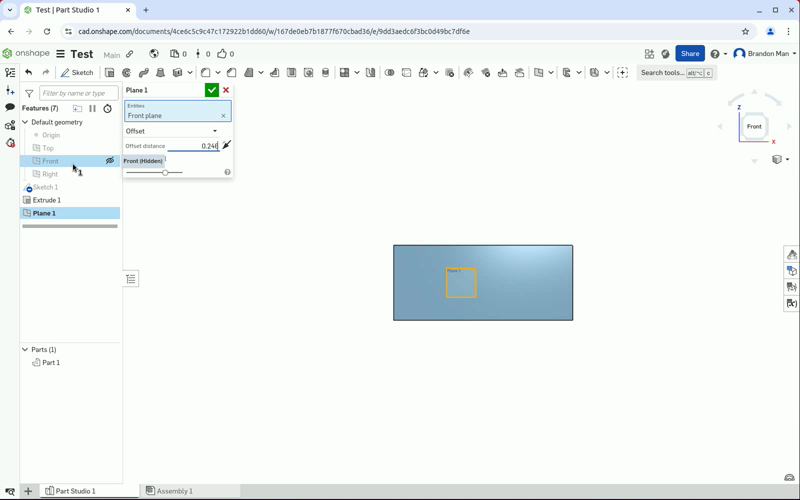
key(enter, 2)
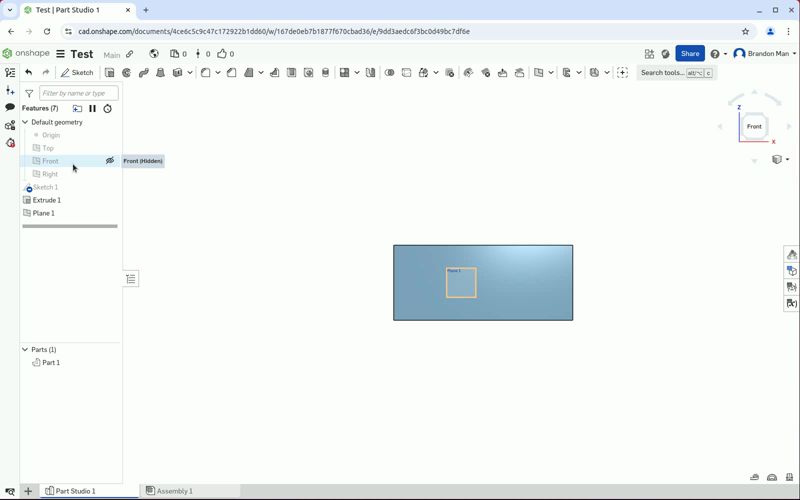
key(shift+s)
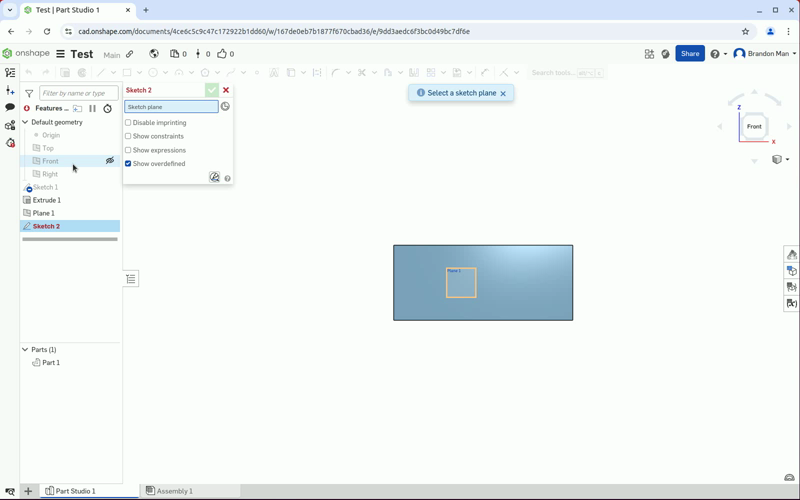
mouse_move(73, 215)
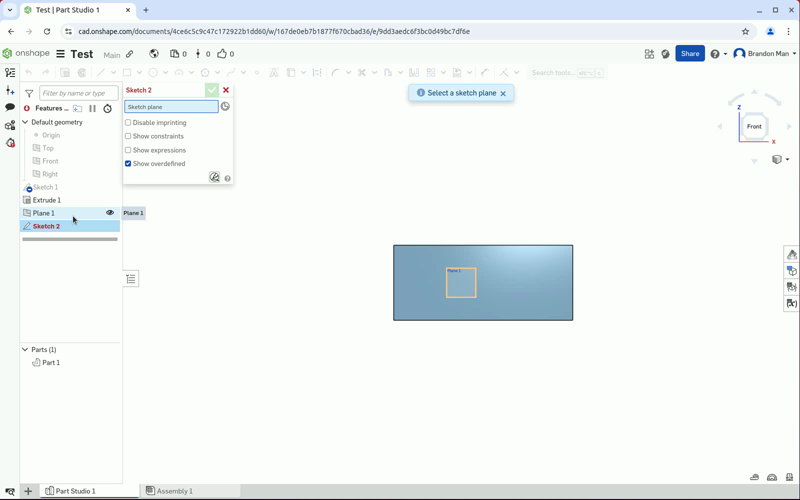
click(73, 215)
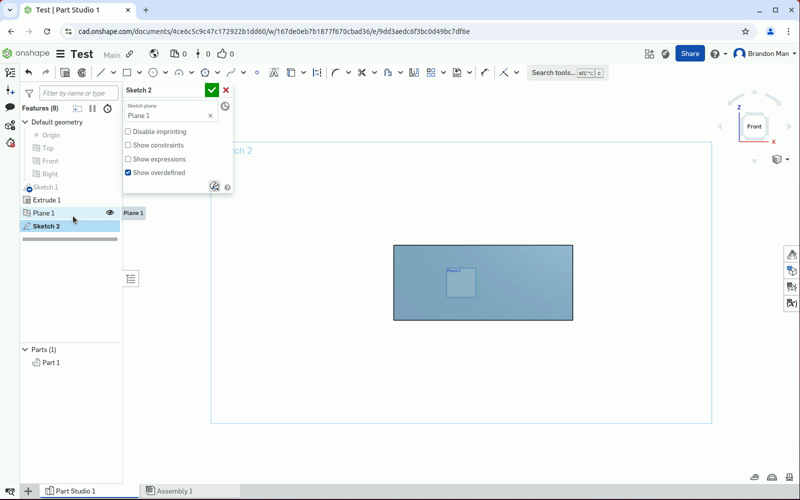
mouse_move(73, 352)
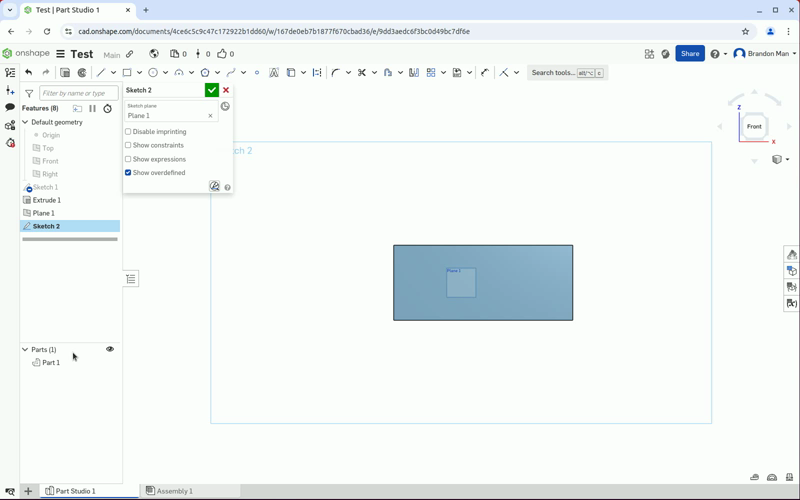
key(y)
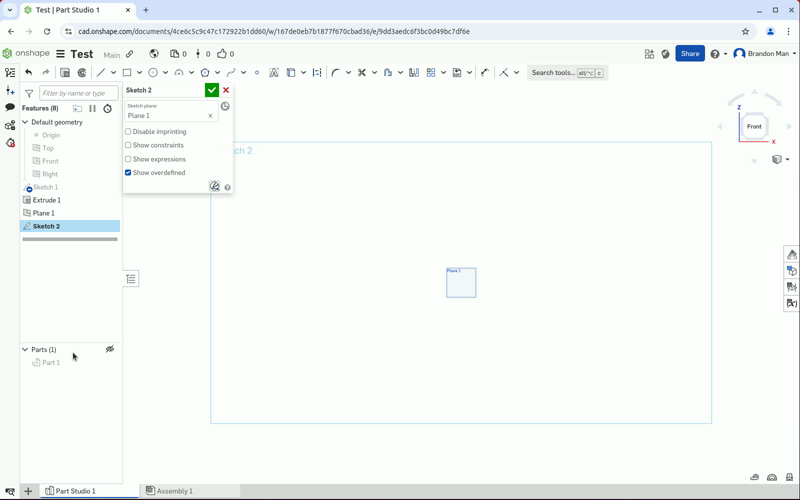
key(l)
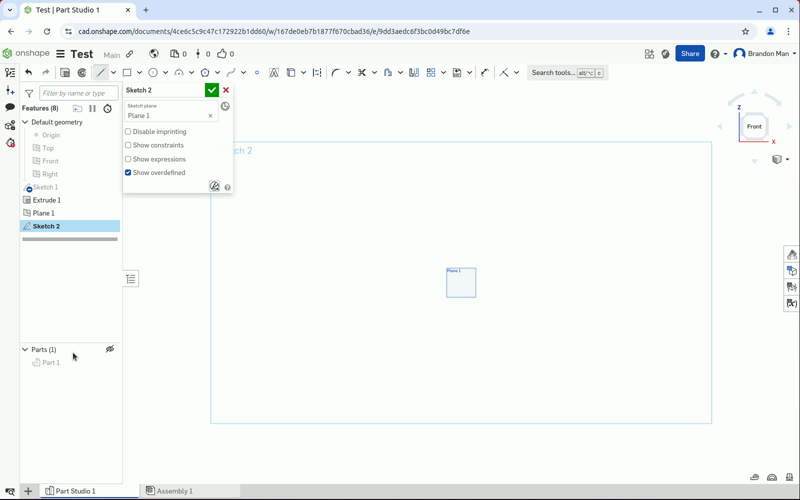
key_down(shift)
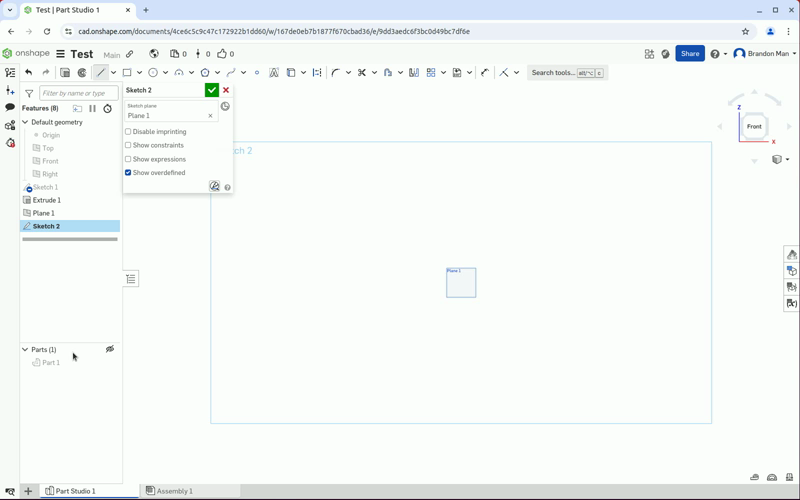
mouse_move(443, 282)
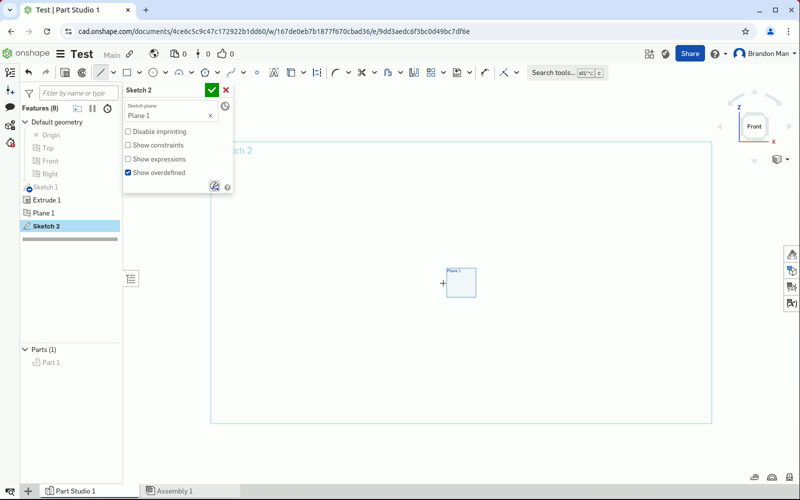
click(443, 282)
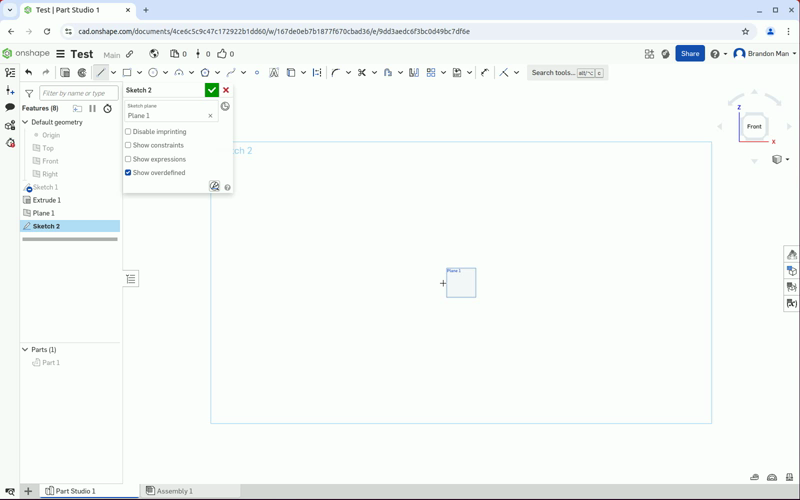
key_up(shift)
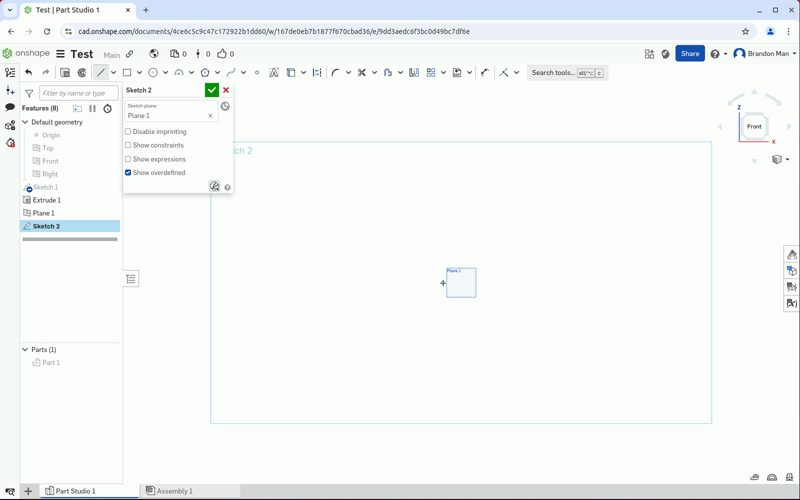
key_down(shift)
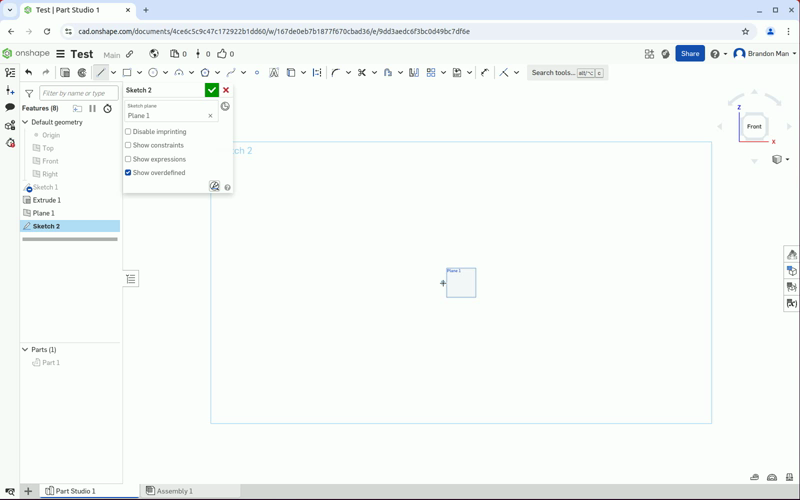
mouse_move(525, 282)
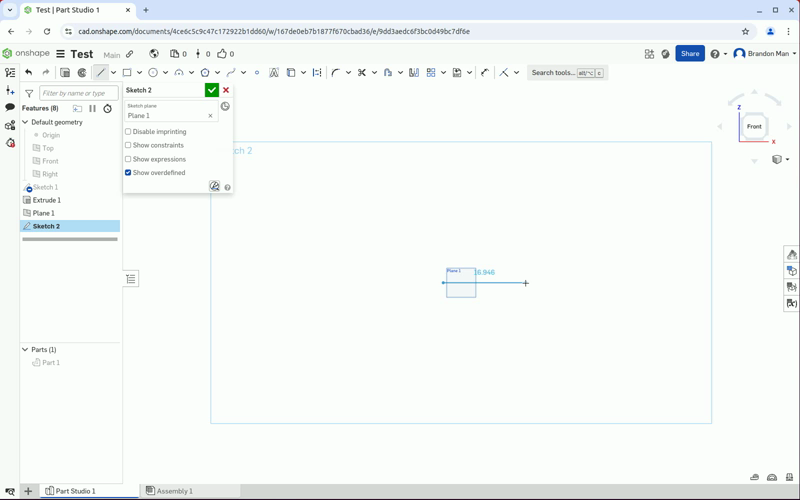
click(525, 282)
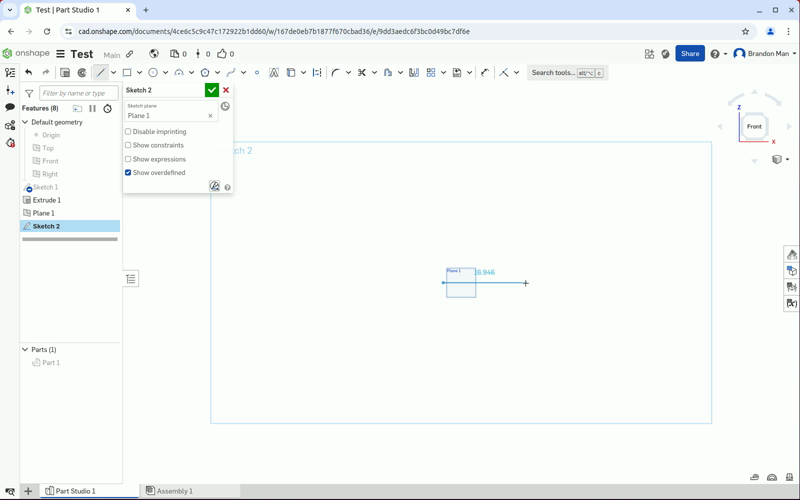
key_up(shift)
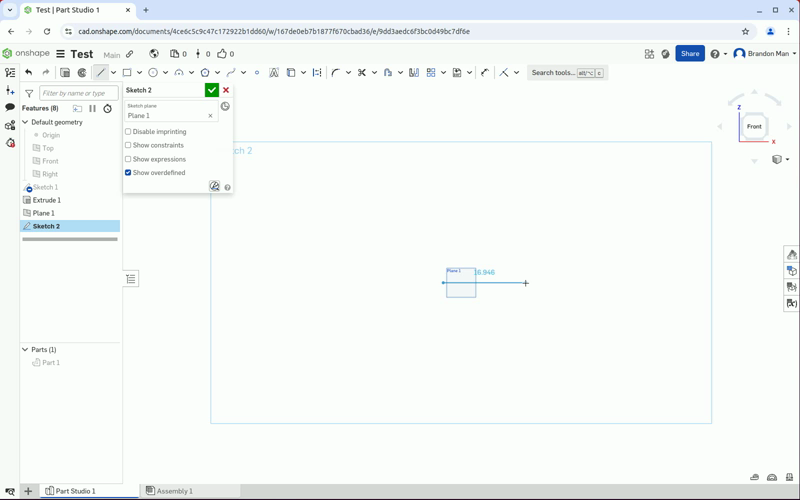
key_down(shift)
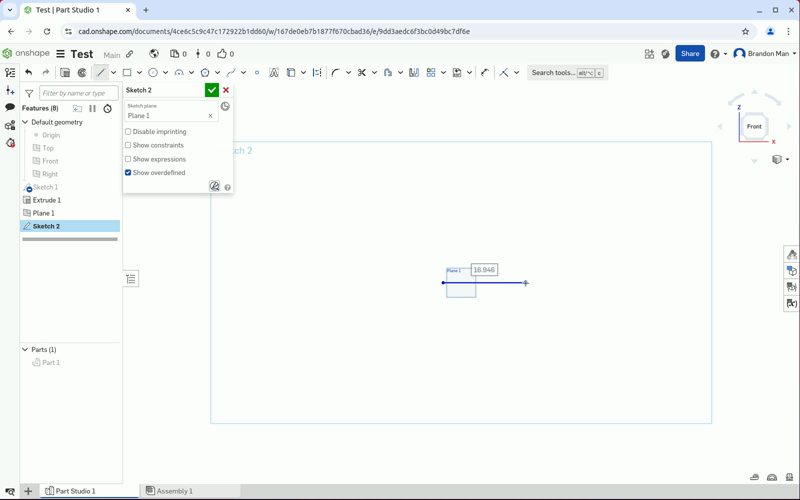
mouse_move(555, 282)
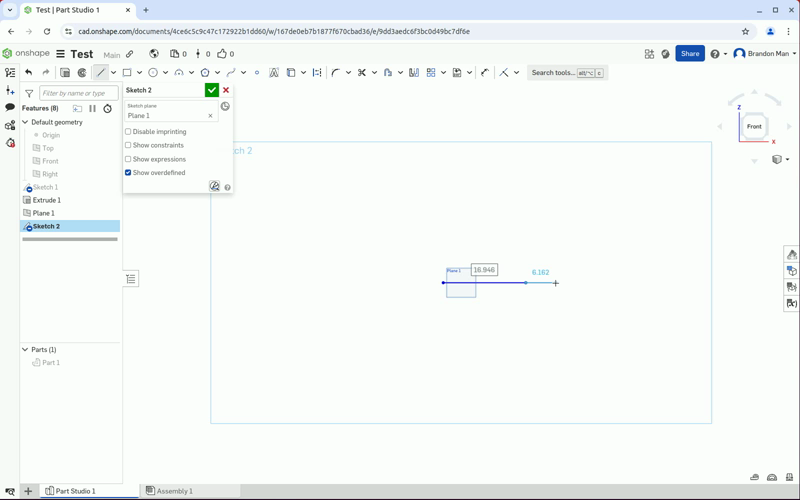
mouse_move(525, 258)
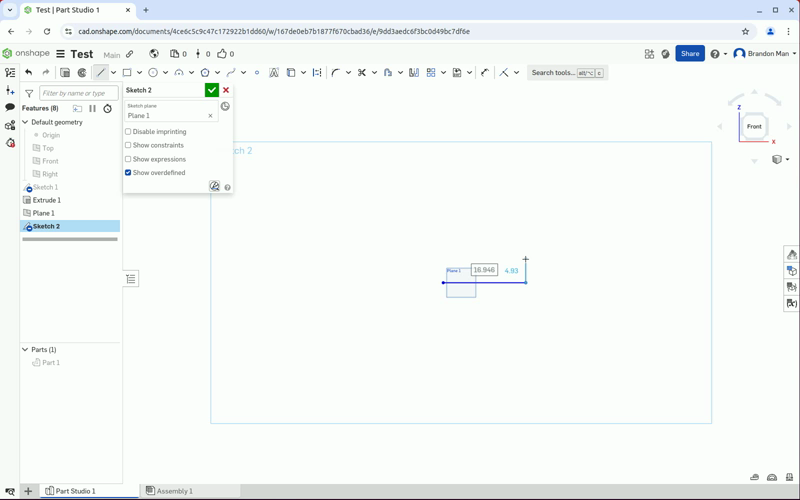
click(525, 258)
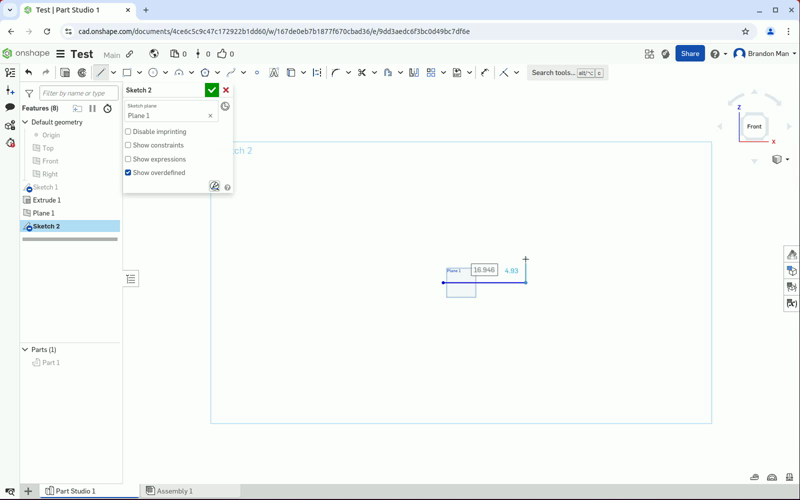
key_up(shift)
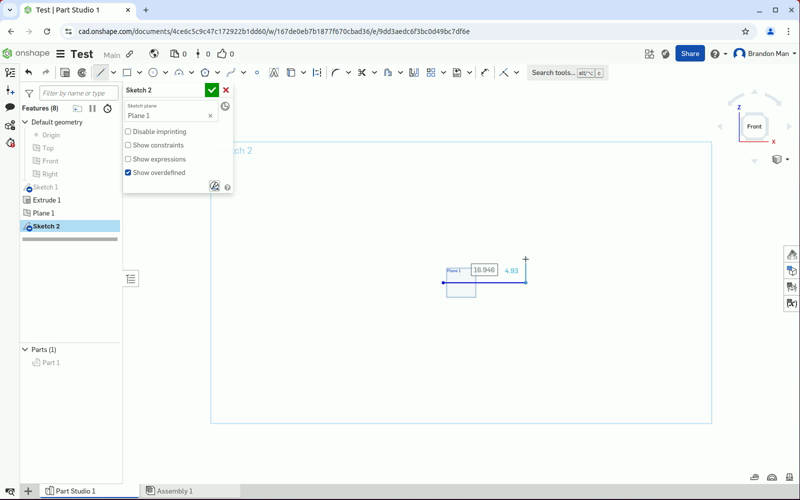
key_down(shift)
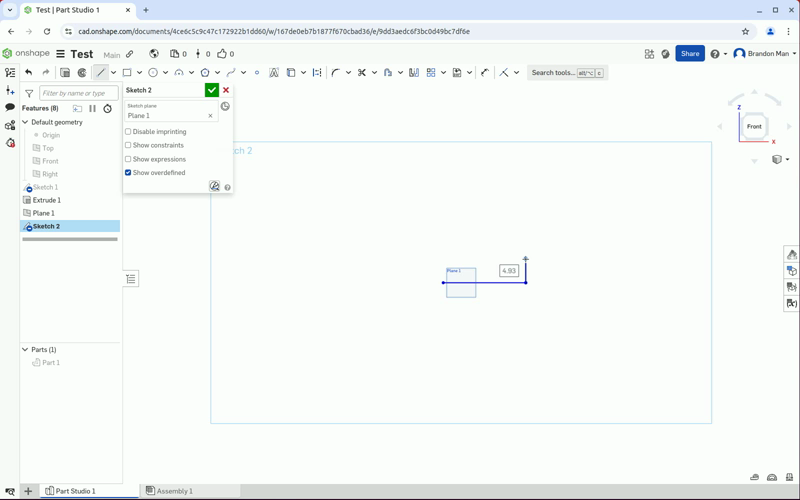
mouse_move(555, 258)
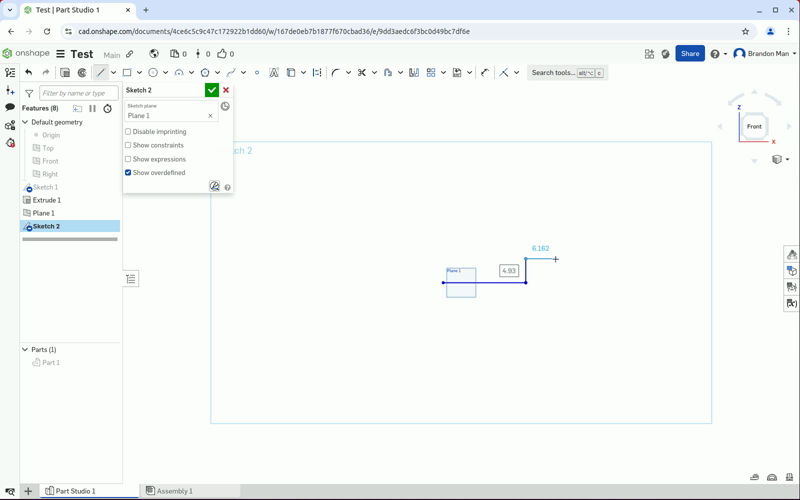
mouse_move(484, 258)
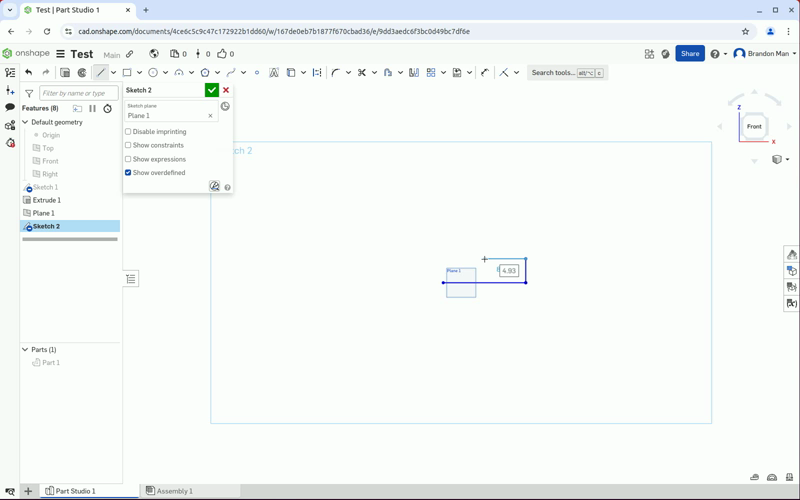
click(484, 258)
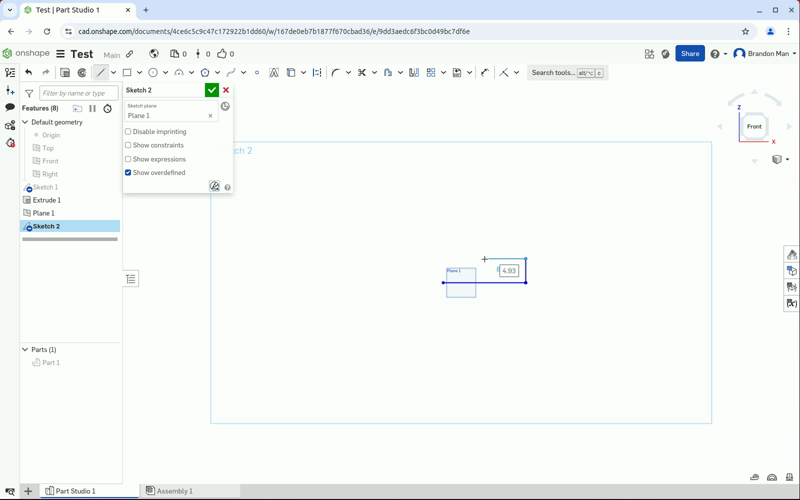
key_up(shift)
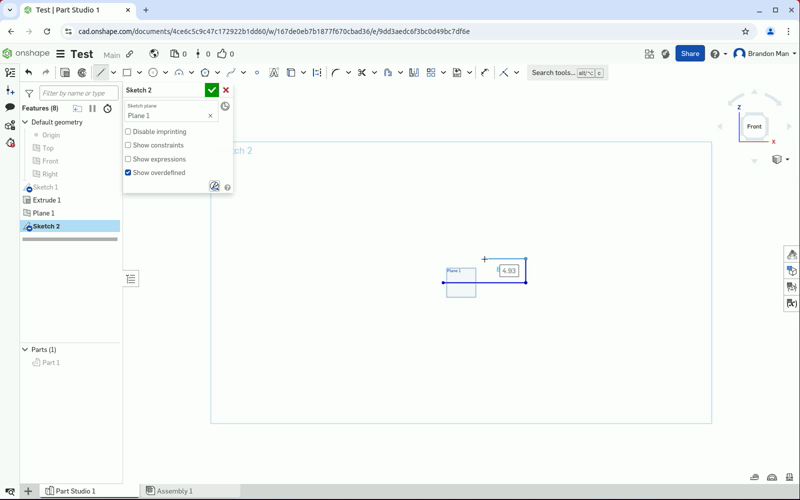
key_down(shift)
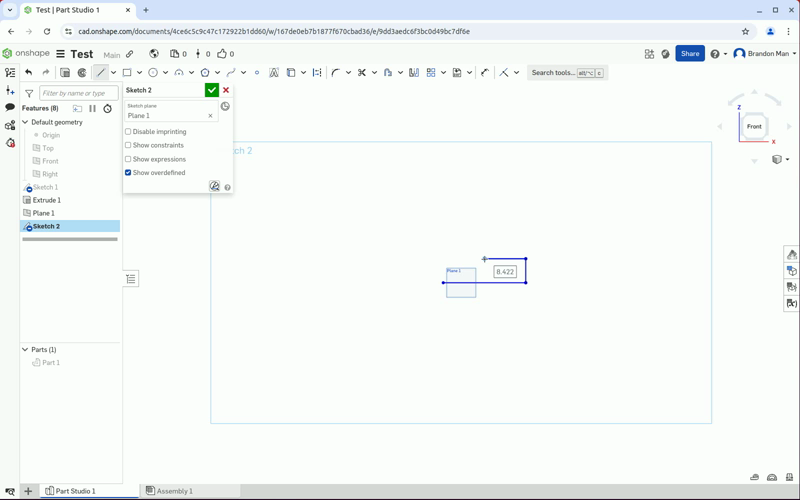
mouse_move(514, 258)
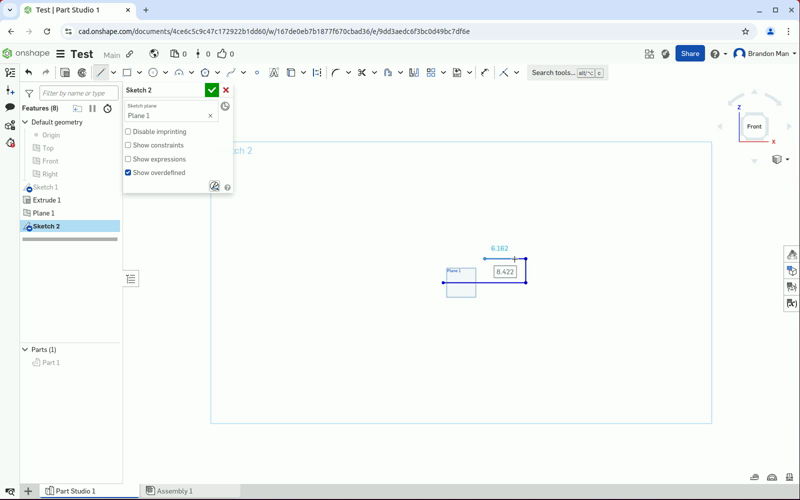
mouse_move(443, 258)
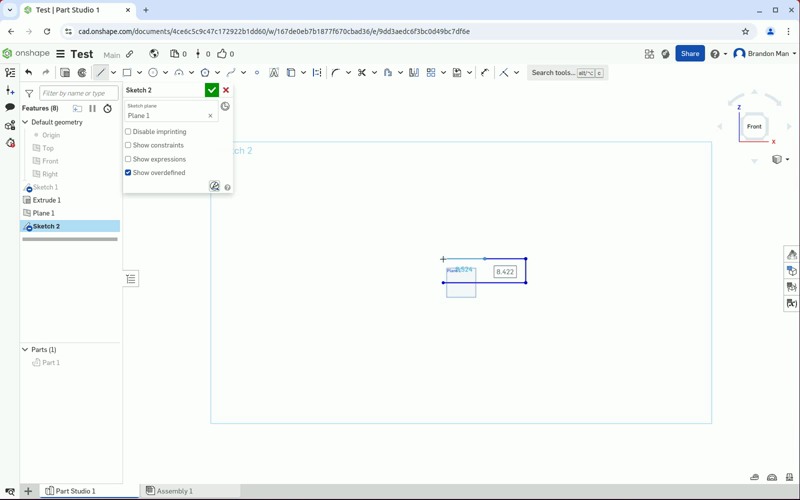
click(443, 258)
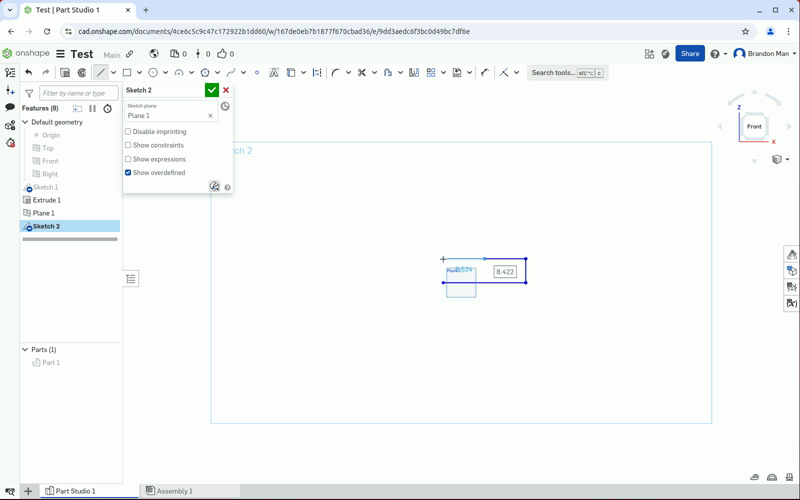
key_up(shift)
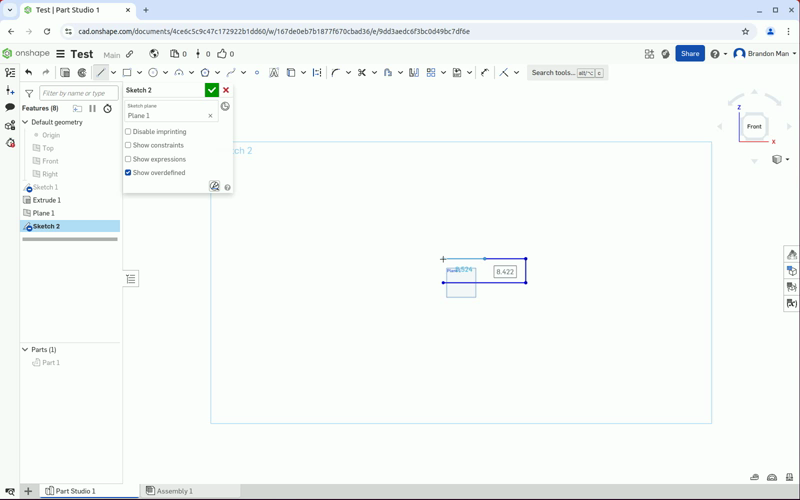
key_down(shift)
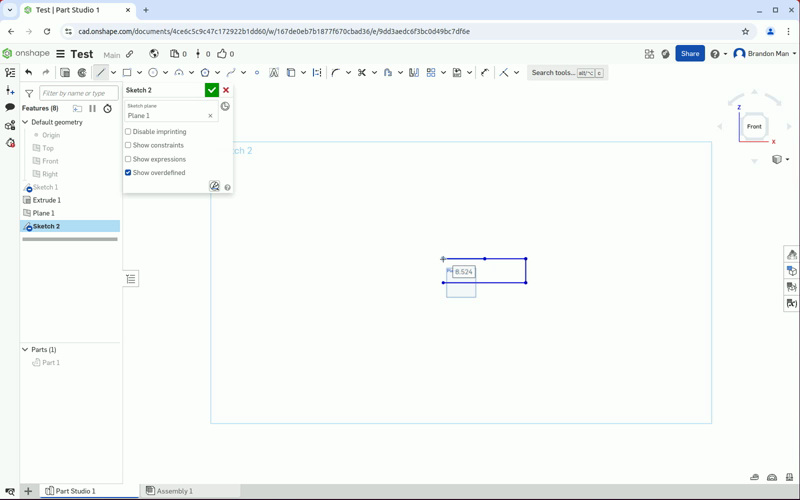
mouse_move(473, 258)
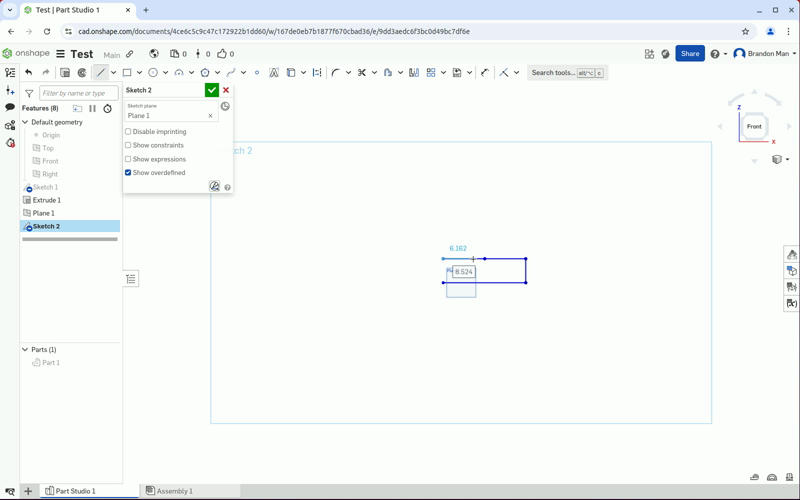
mouse_move(443, 268)
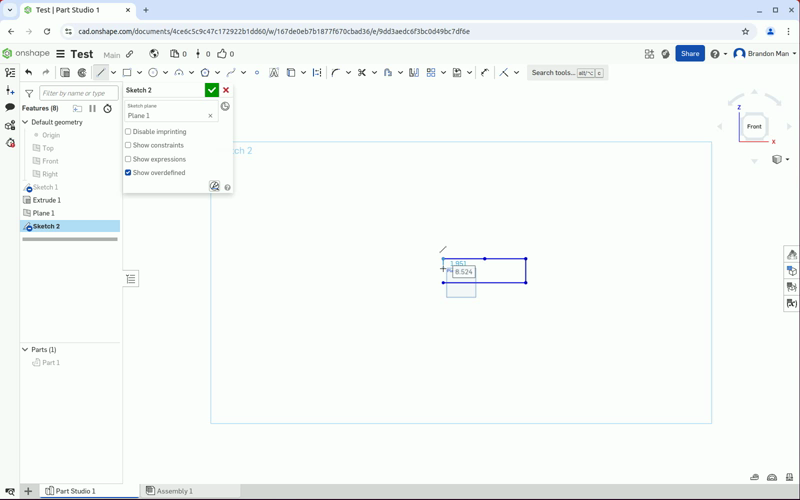
click(443, 268)
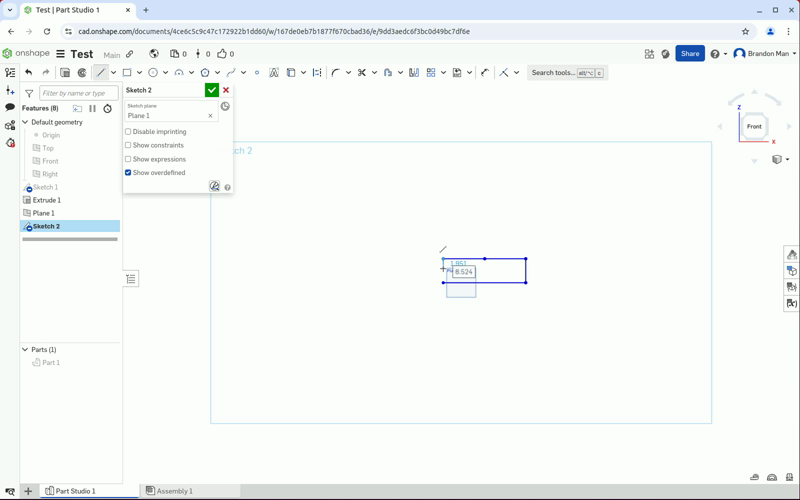
key_up(shift)
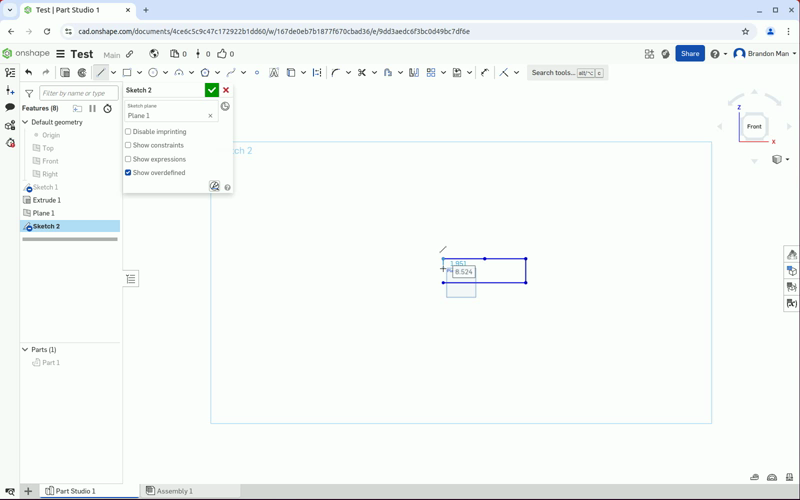
mouse_move(473, 268)
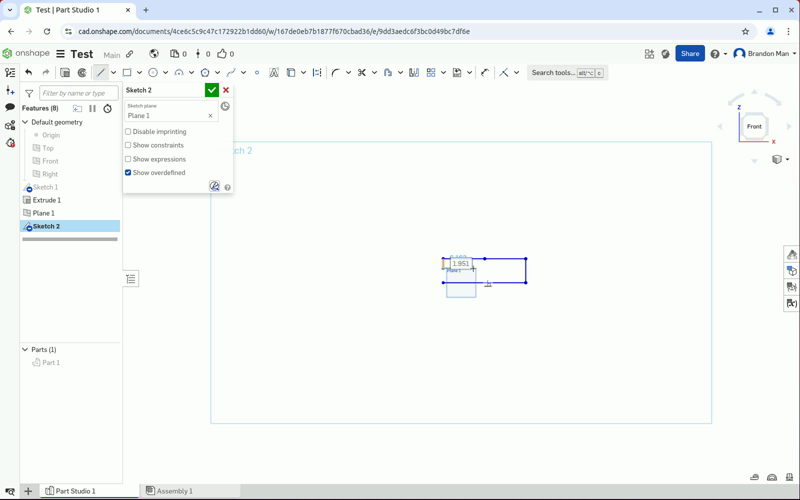
key_down(shift)
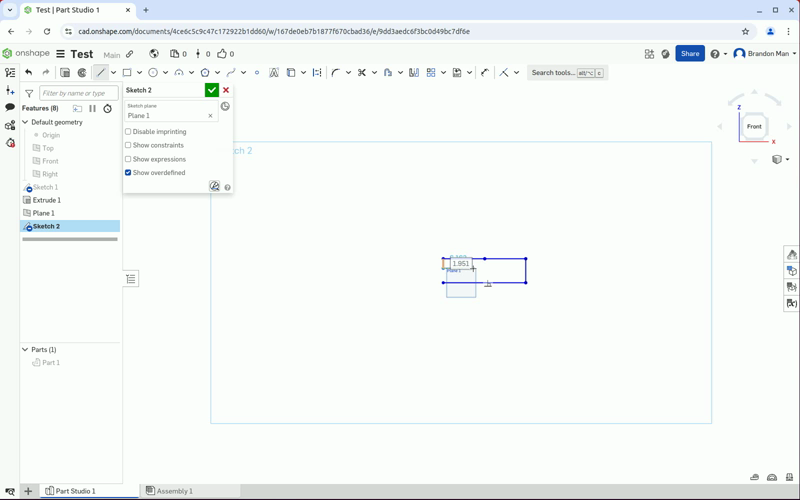
mouse_move(443, 282)
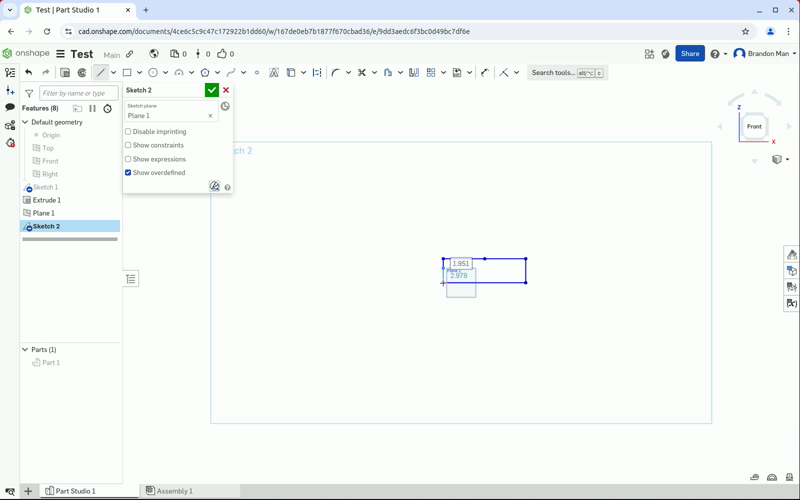
key_up(shift)
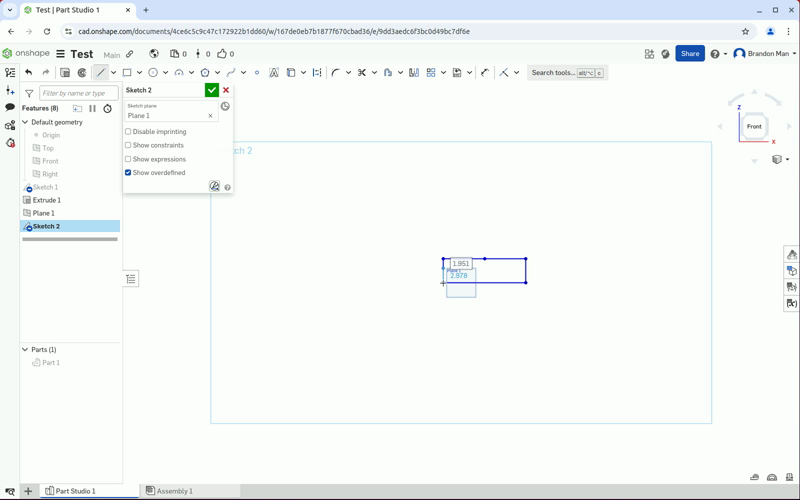
click(443, 282)
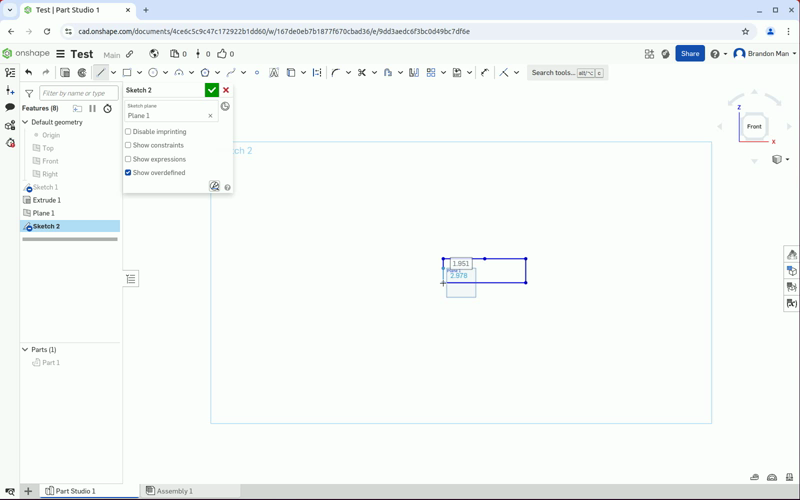
key(esc)
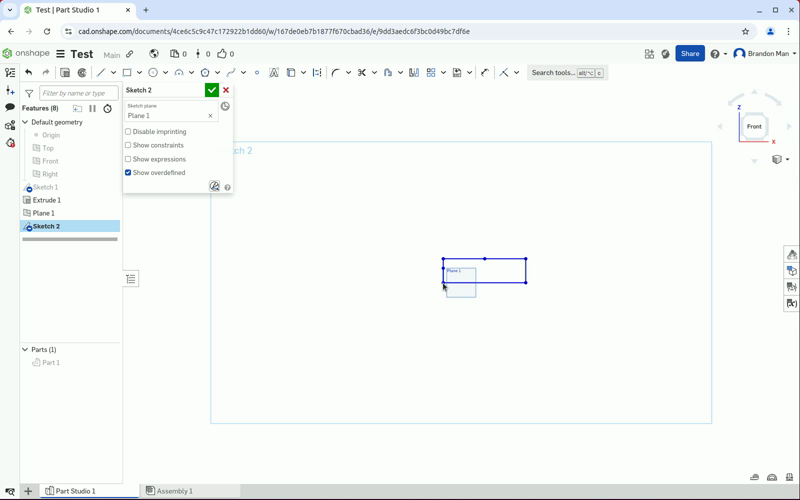
mouse_move(520, 261)
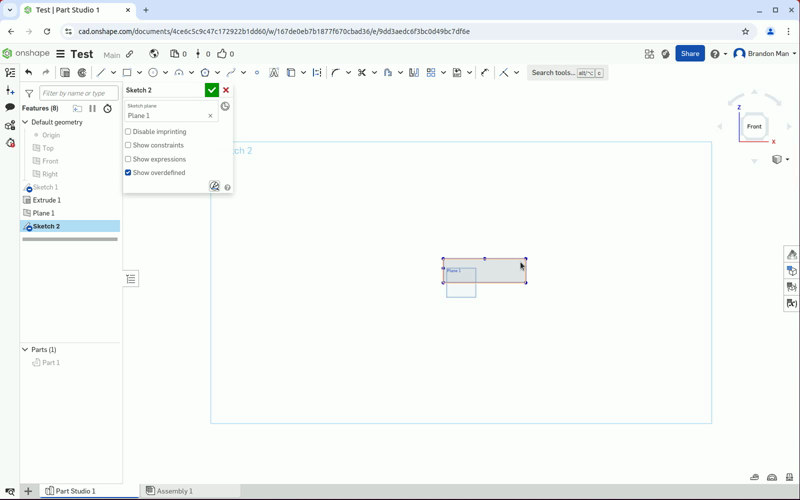
click(520, 261)
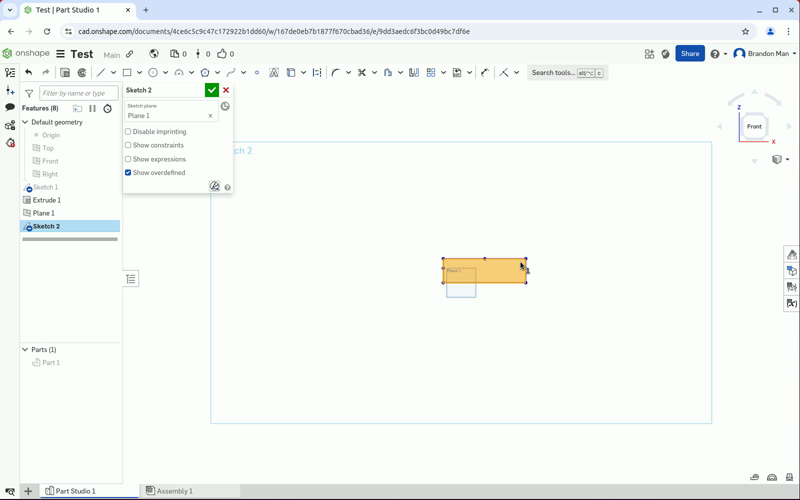
mouse_move(73, 352)
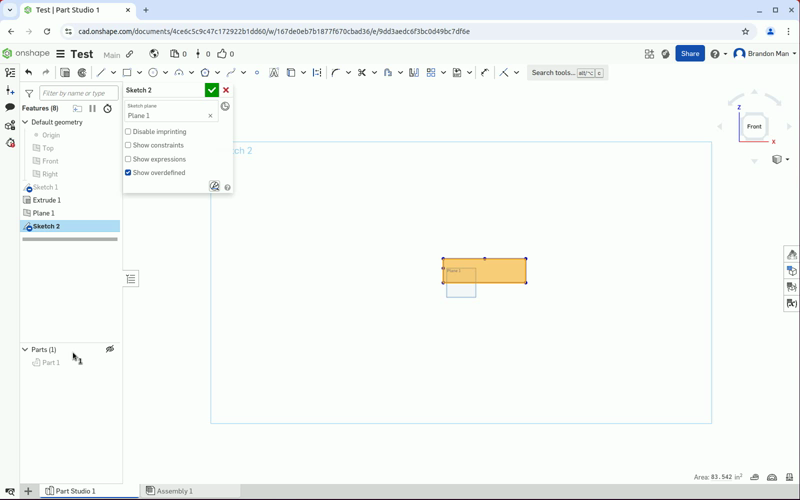
key(shift+y)
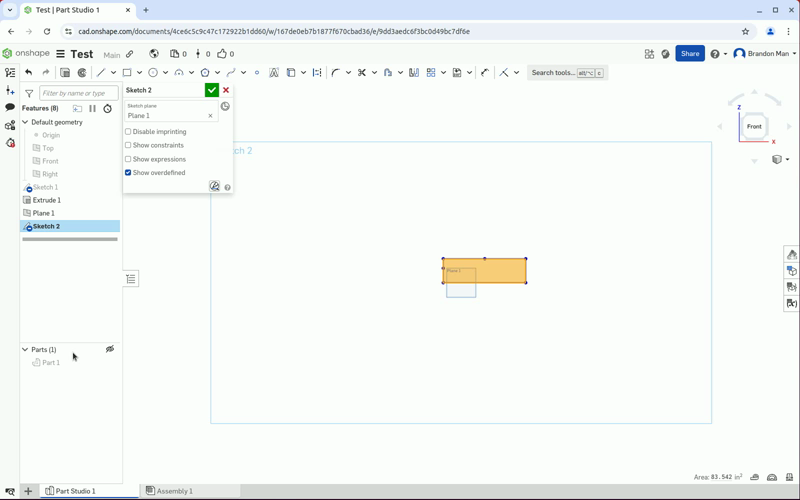
key(shift+e)
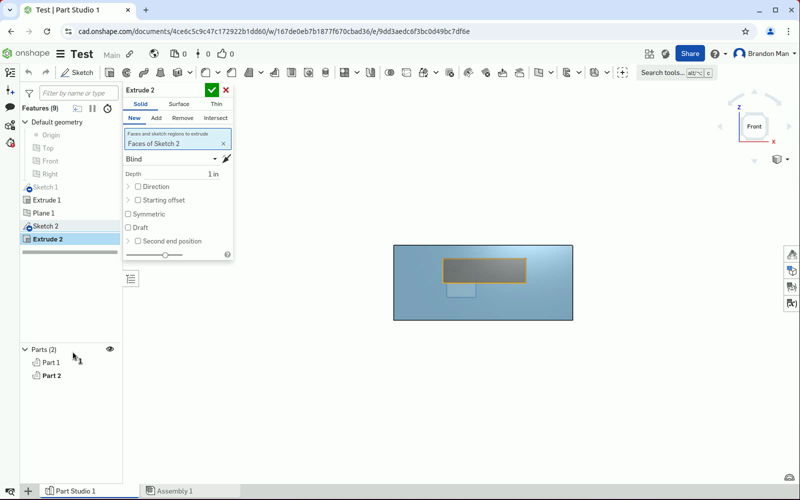
mouse_move(143, 106)
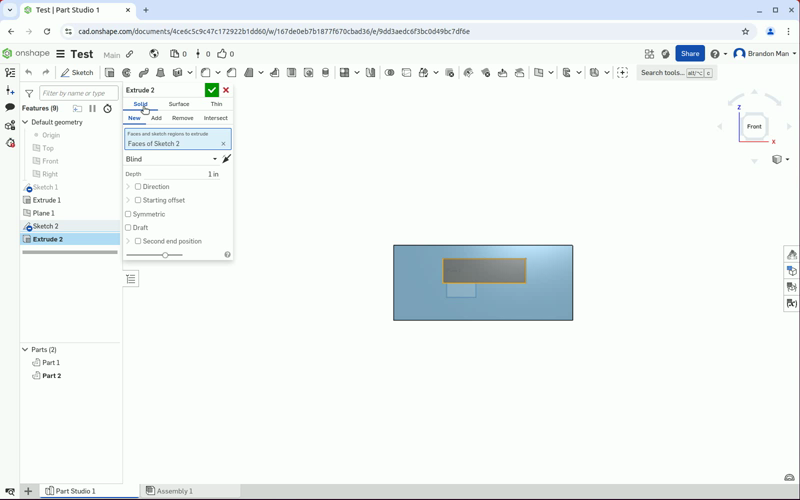
click(143, 106)
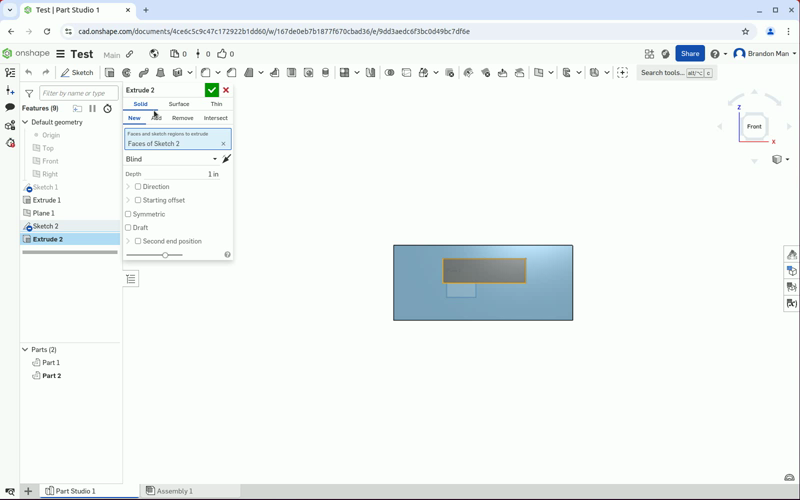
mouse_move(186, 120)
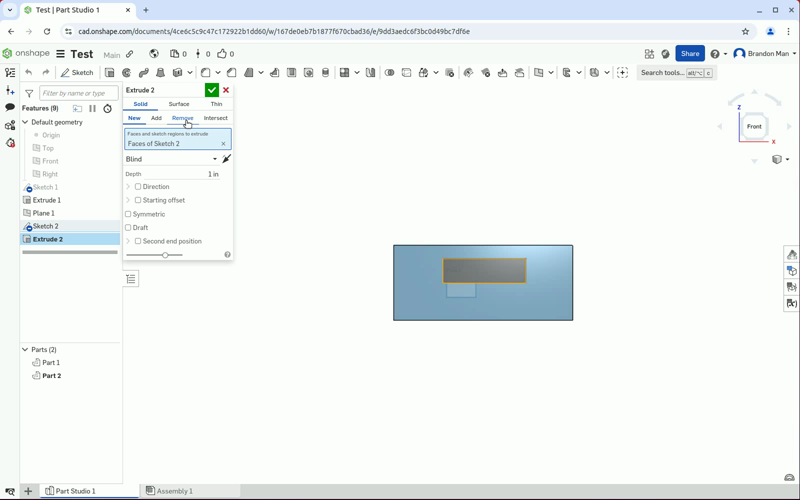
click(186, 120)
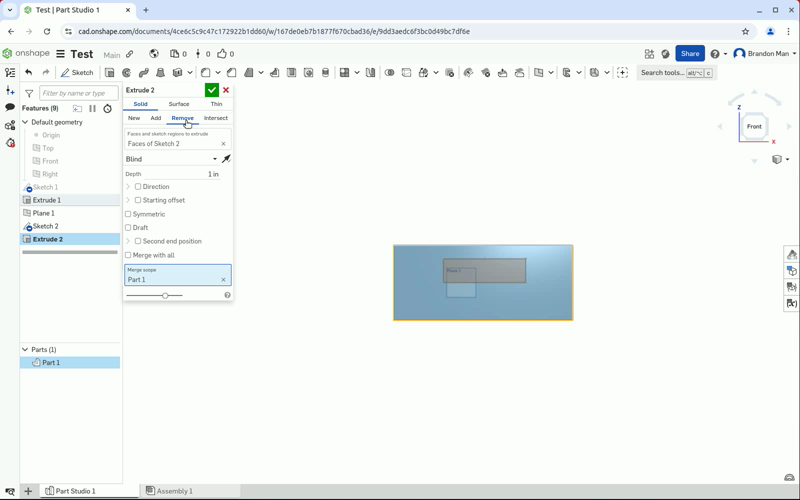
key(tab, 4)
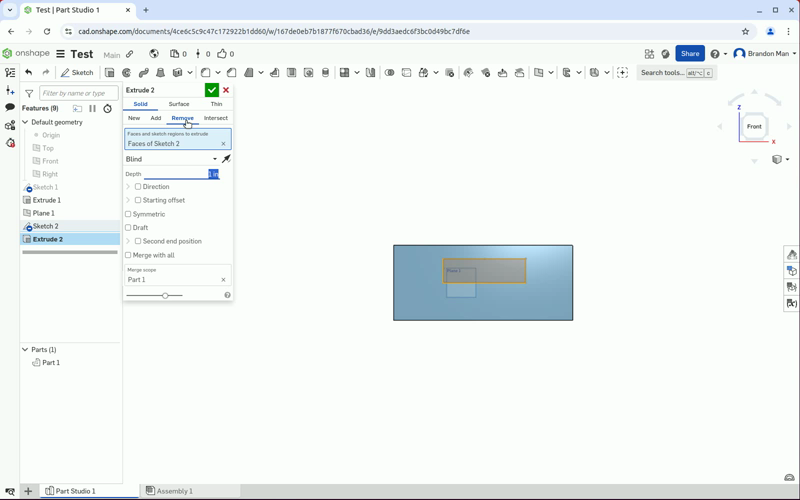
text(0.722)
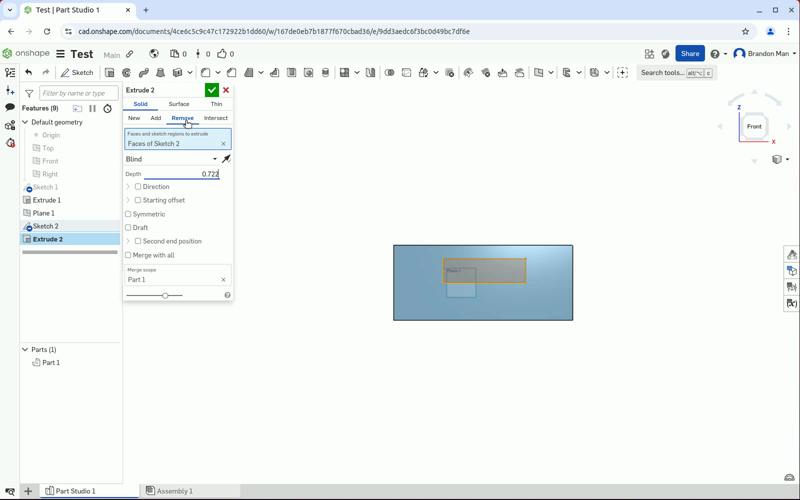
key(tab, 6)
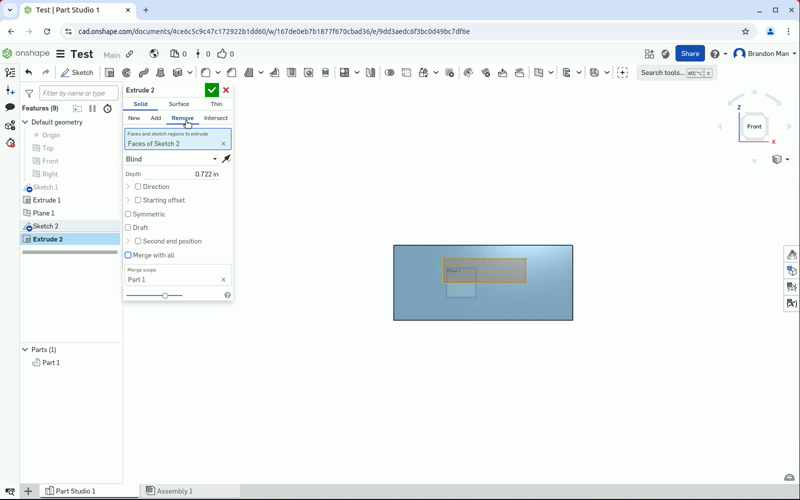
key(space)
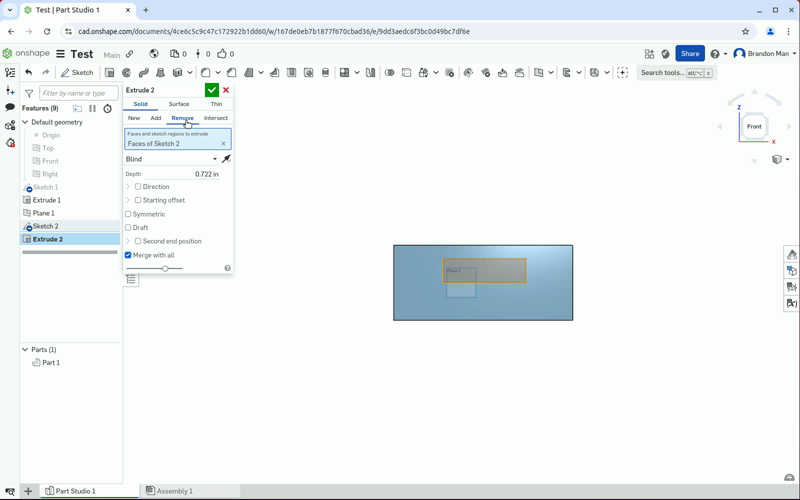
key(enter)
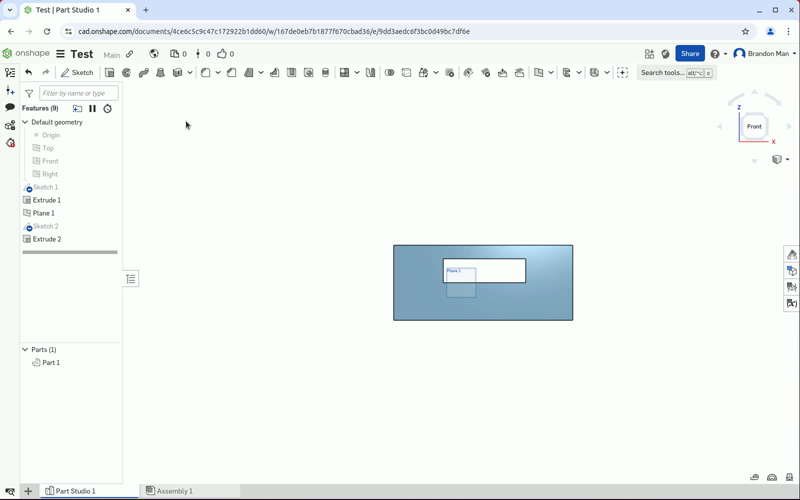
key(shift+h)
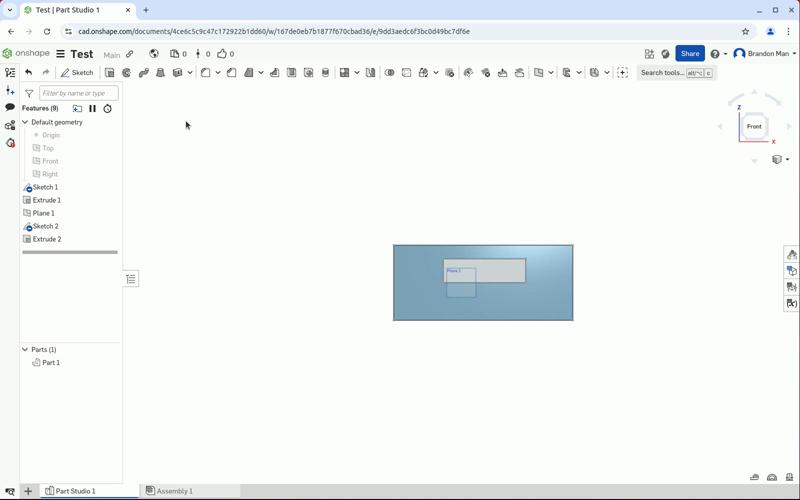
key(shift+h)
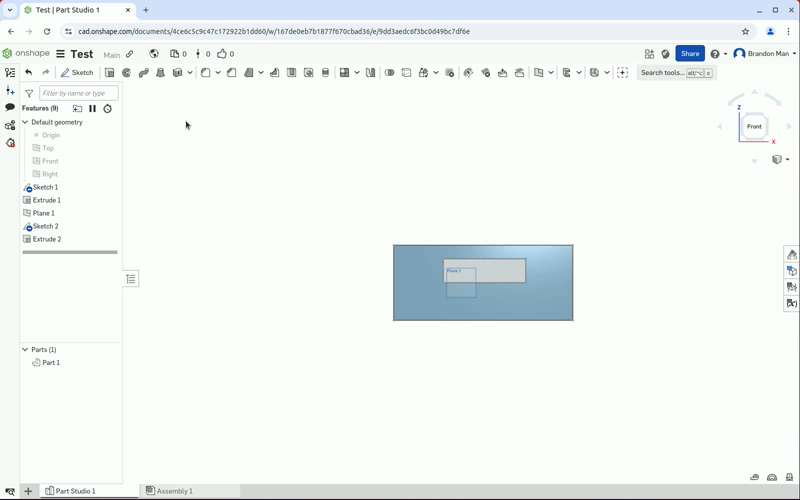
key(shift+7)
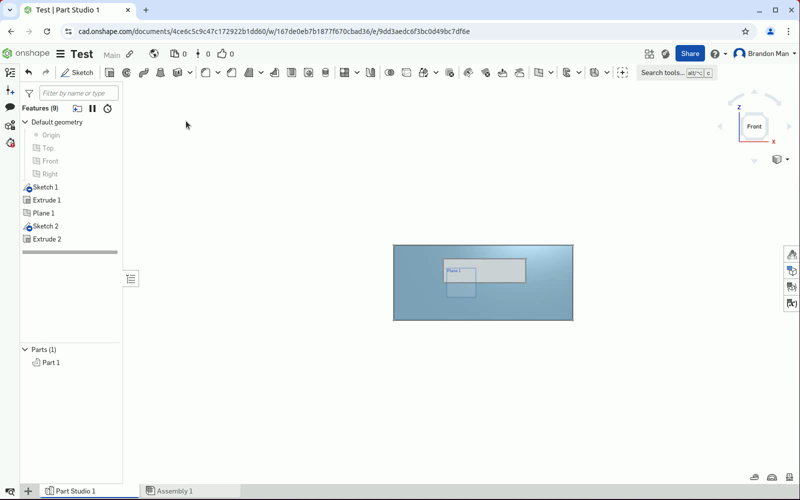
key(left, 2)
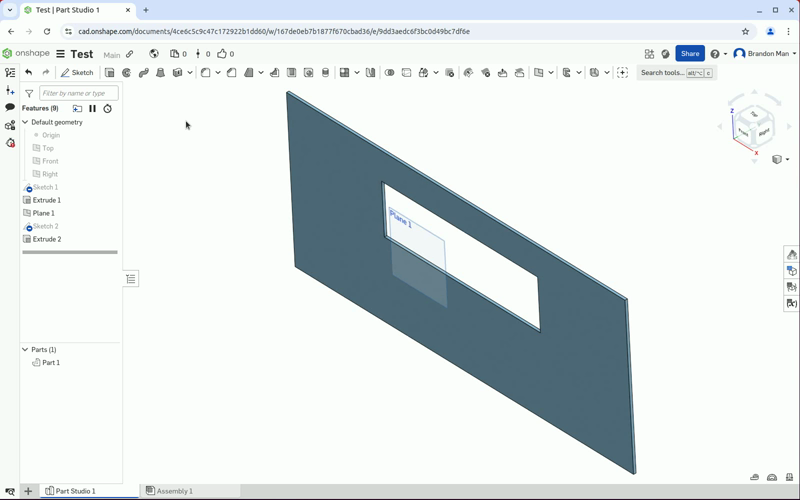
key(down, 2)
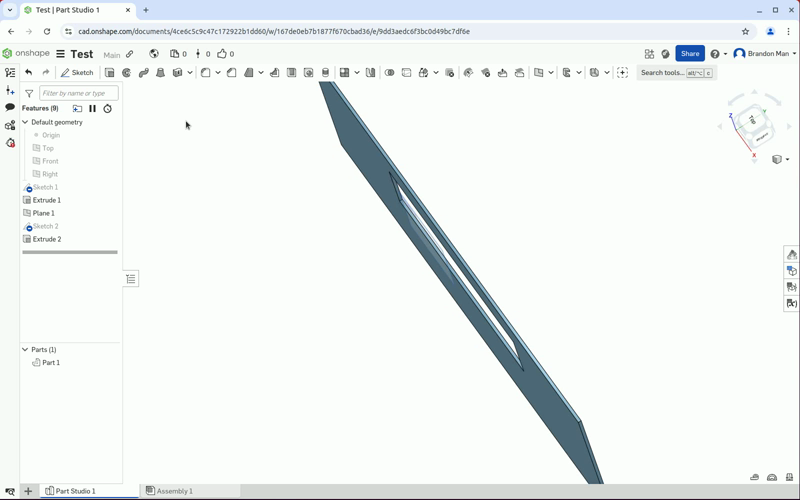
key(up, 2)
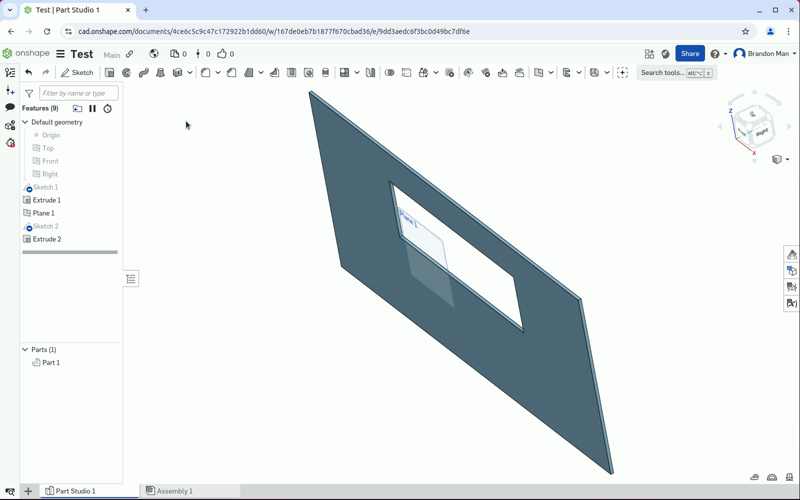
key(right, 2)
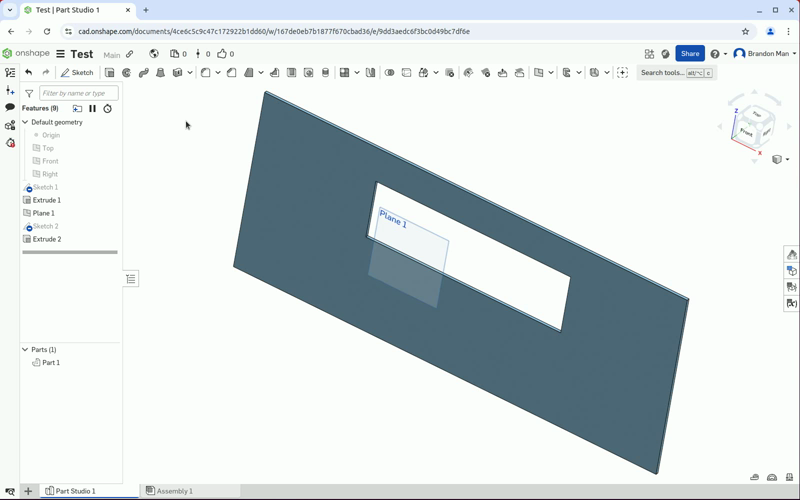
mouse_move(73, 189)
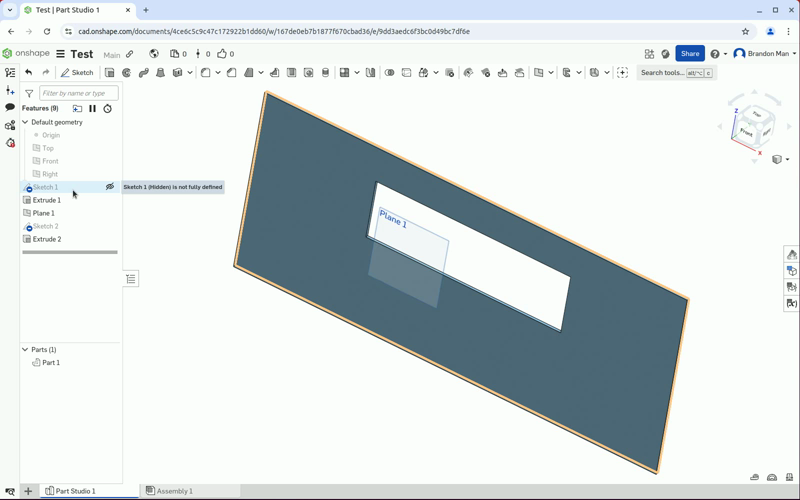
click(73, 189)